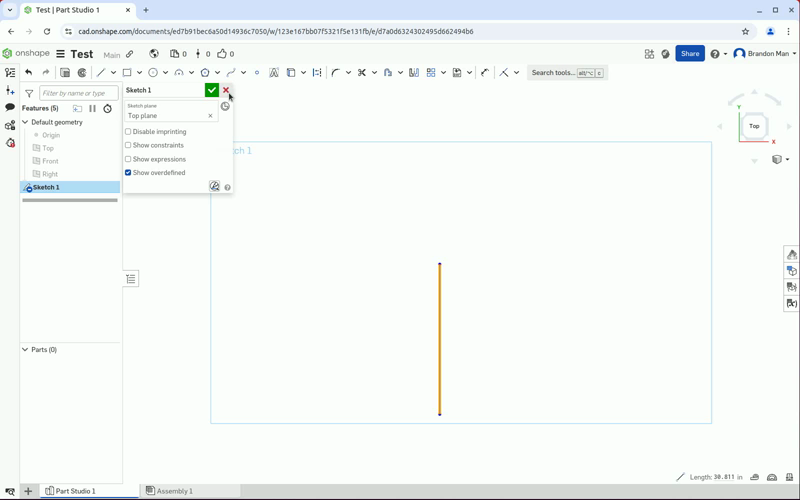
key(shift+h)
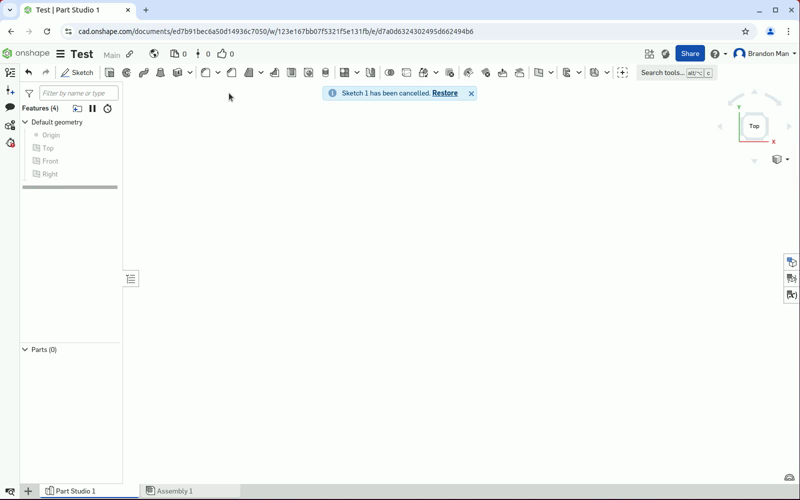
mouse_move(73, 352)
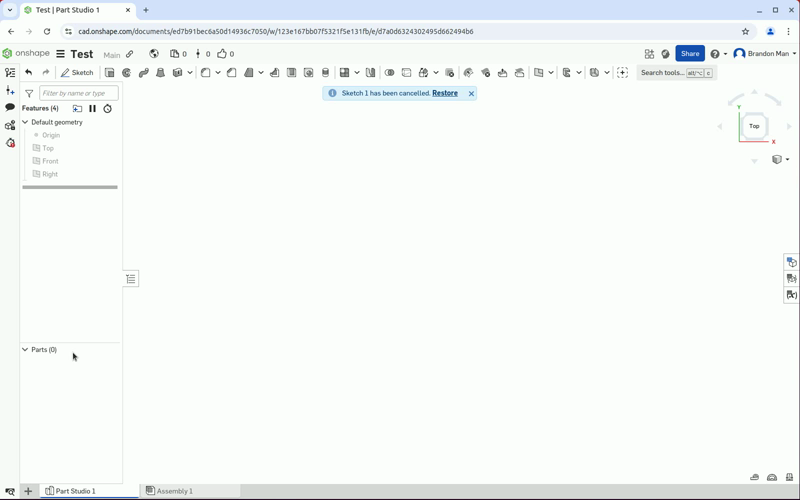
key(y)
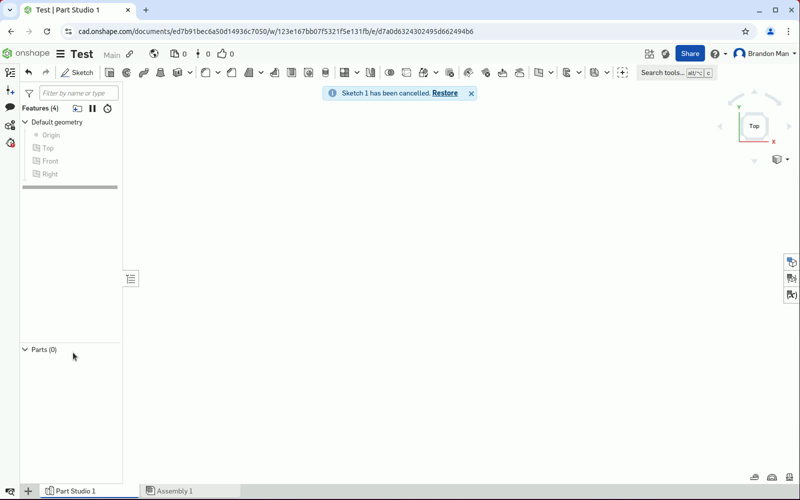
key(shift+p)
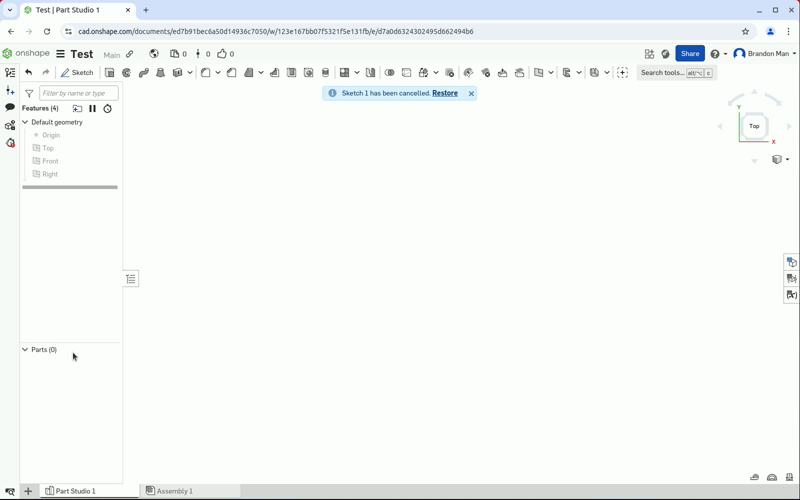
key(space)
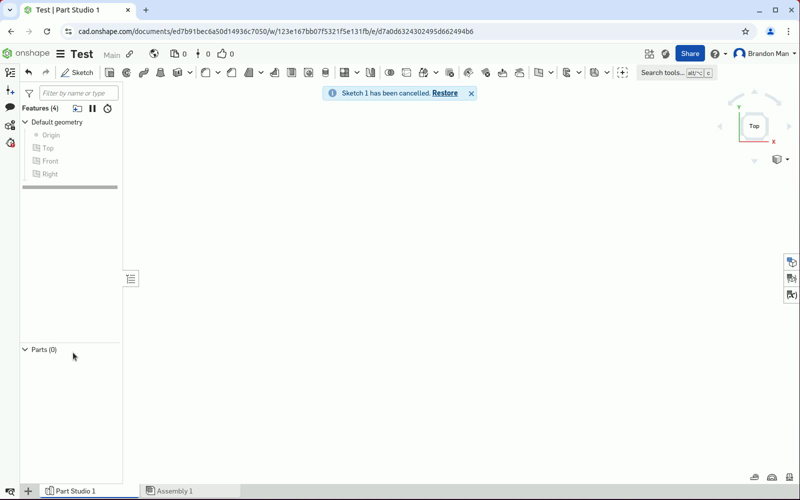
key_down(shift)
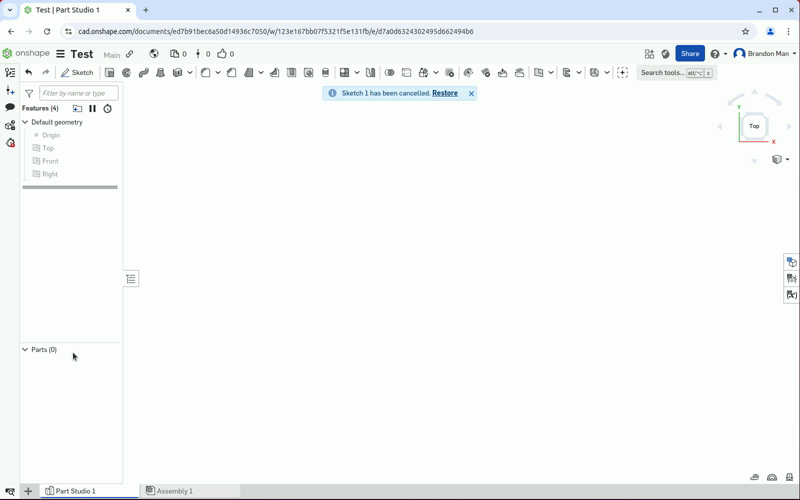
key(up)
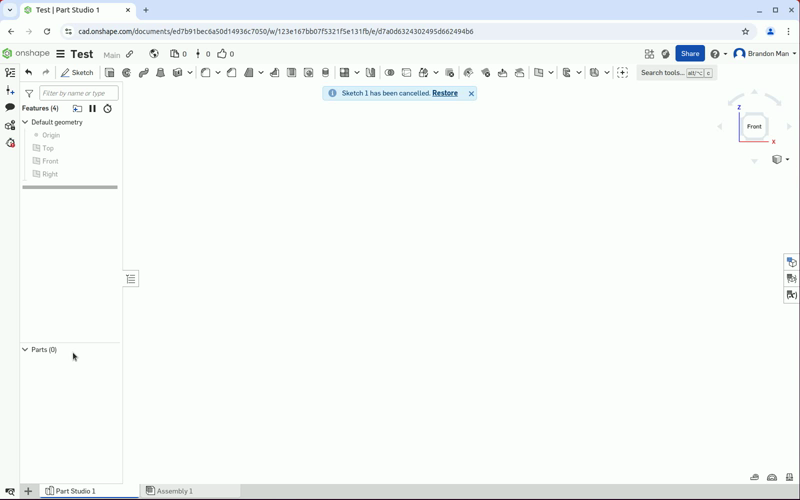
key_up(shift)
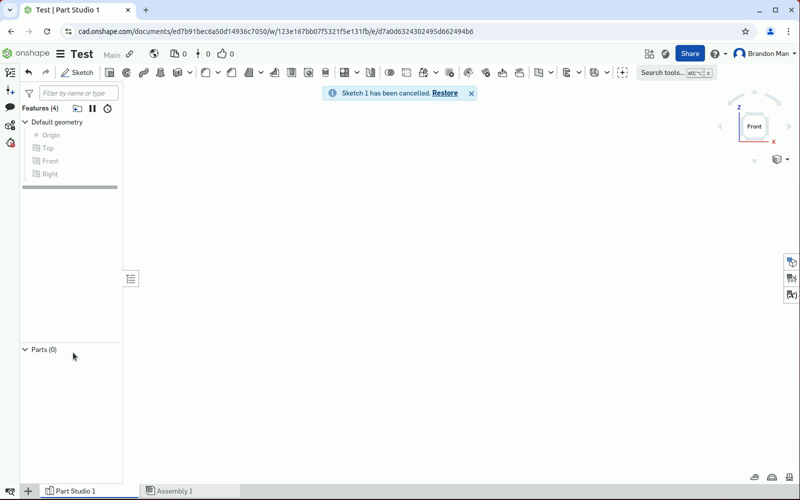
mouse_move(73, 352)
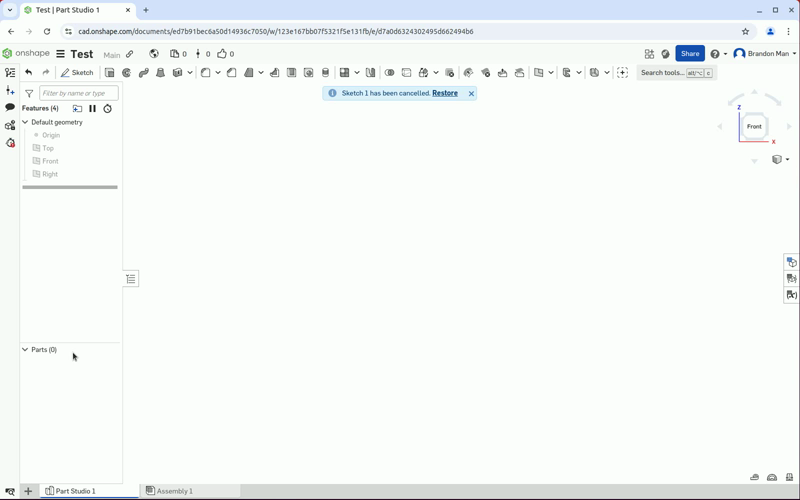
key(shift+y)
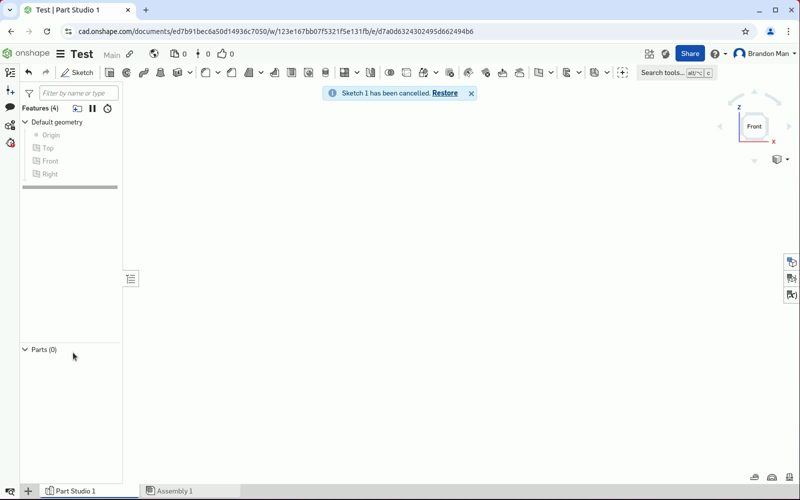
key(shift+s)
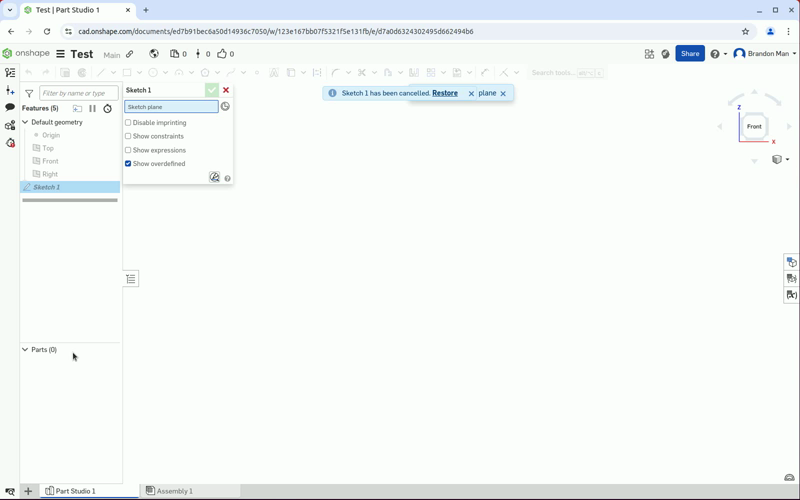
mouse_move(73, 163)
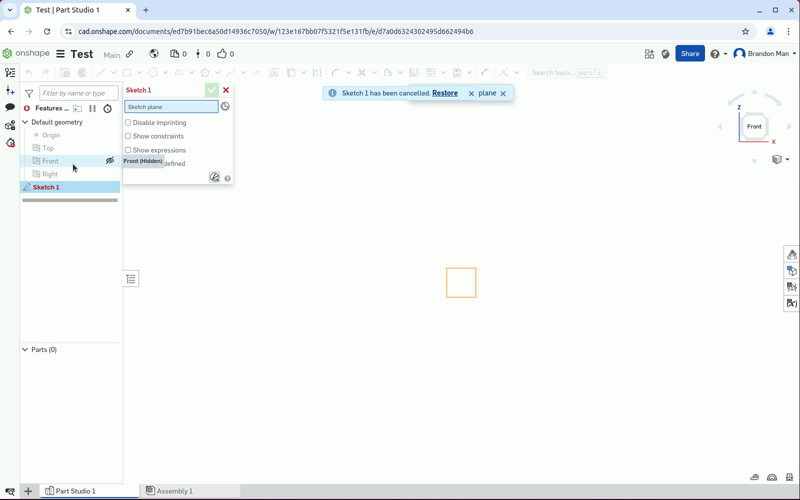
click(73, 163)
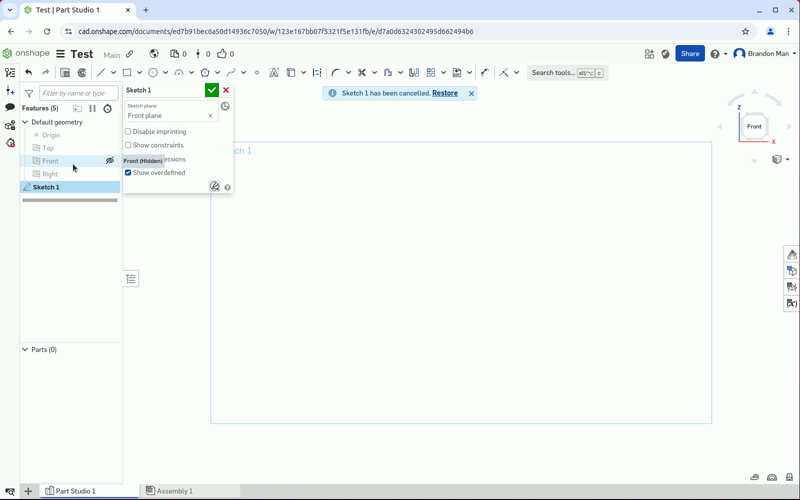
mouse_move(73, 352)
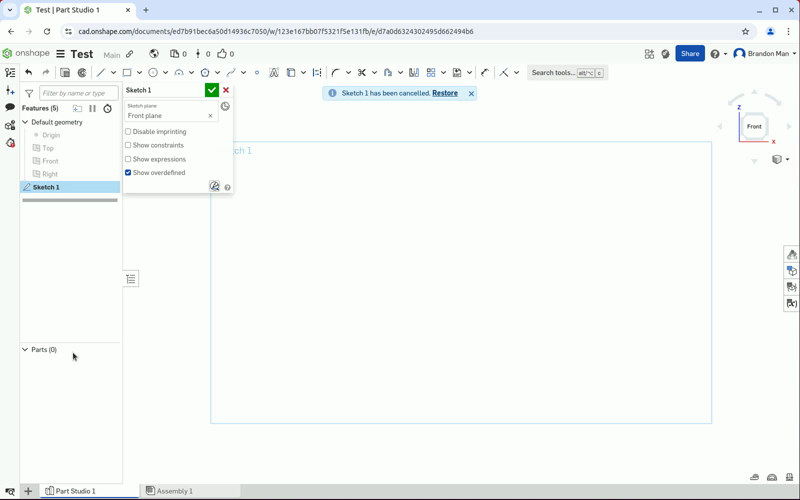
key(y)
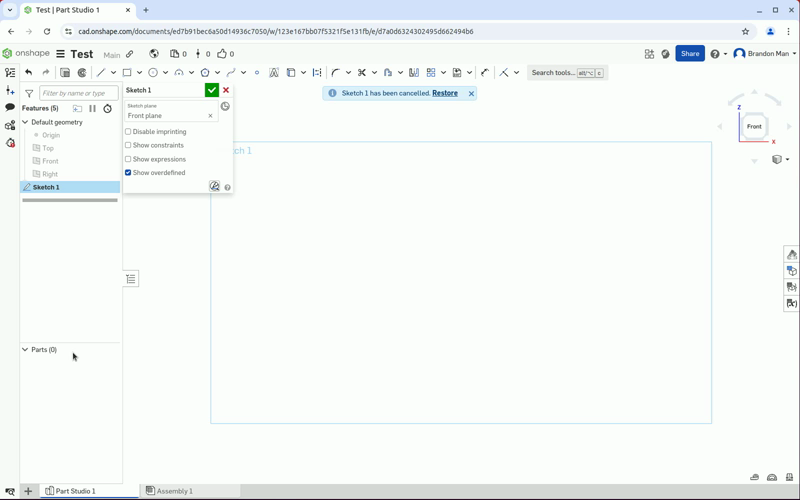
key(l)
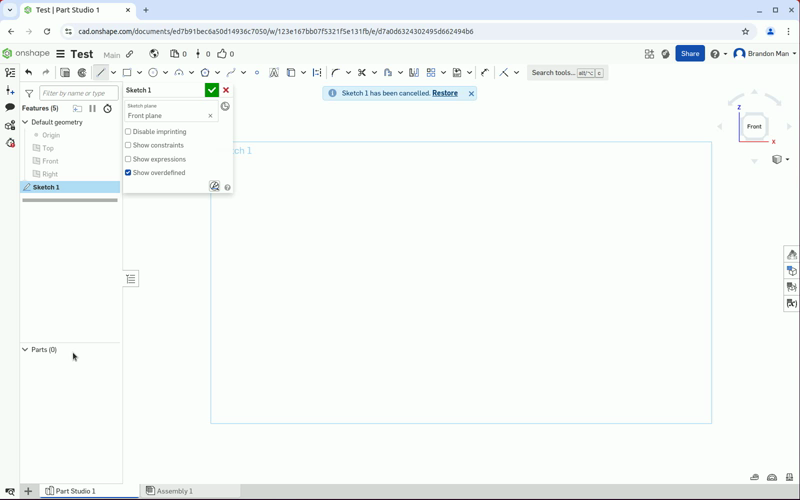
key_down(shift)
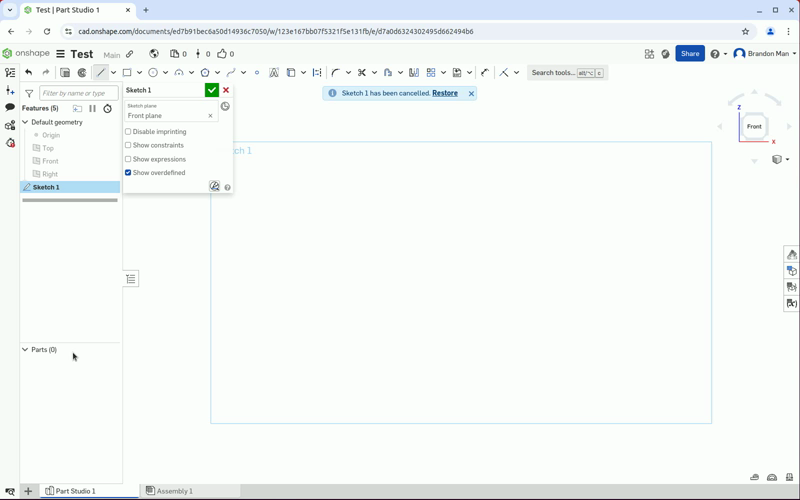
mouse_move(460, 282)
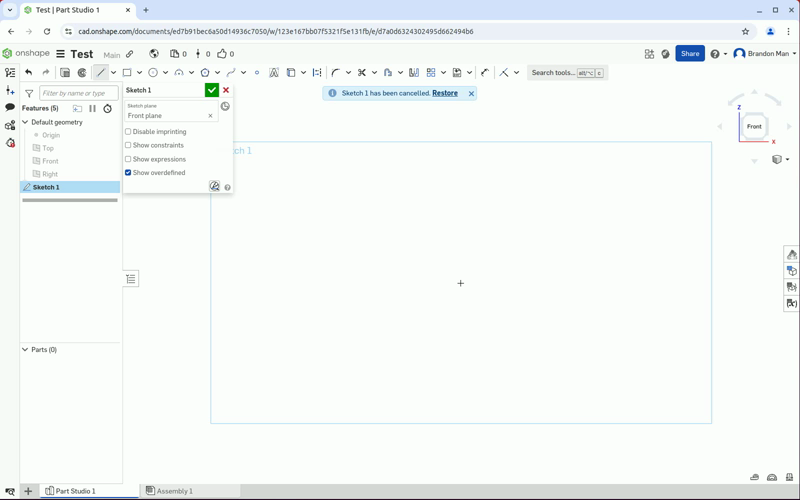
click(460, 282)
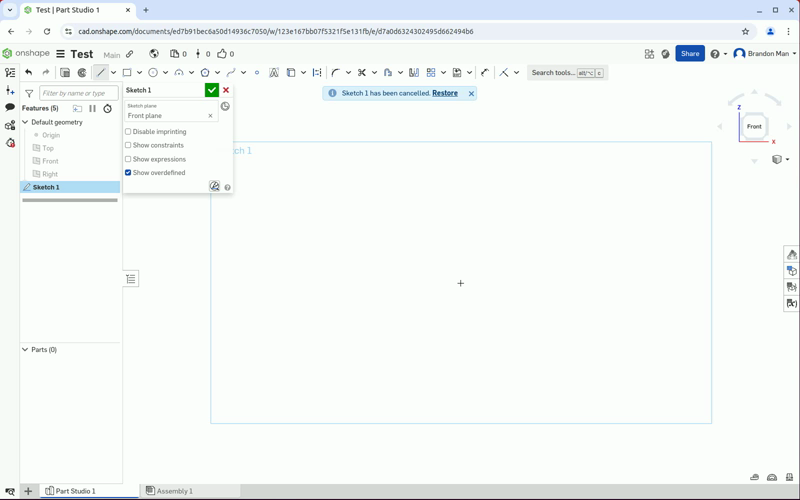
key_up(shift)
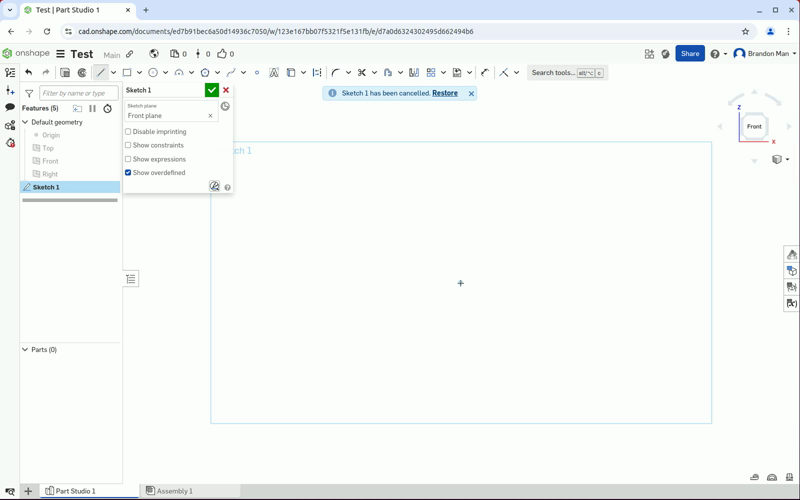
key_down(shift)
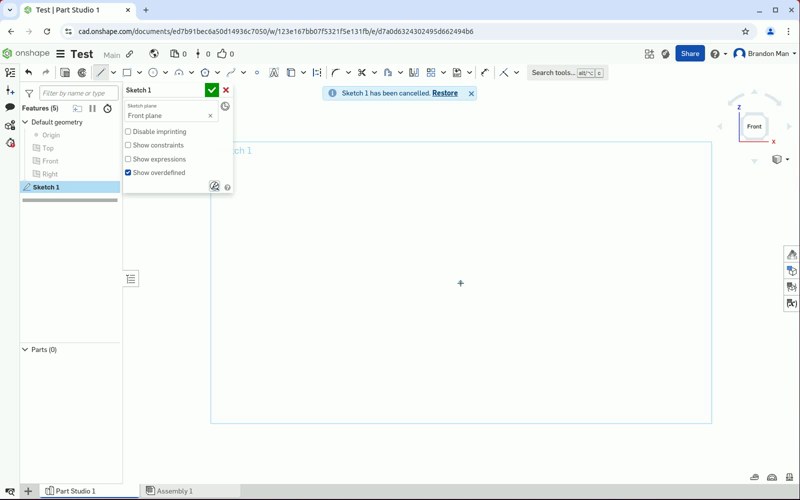
mouse_move(573, 282)
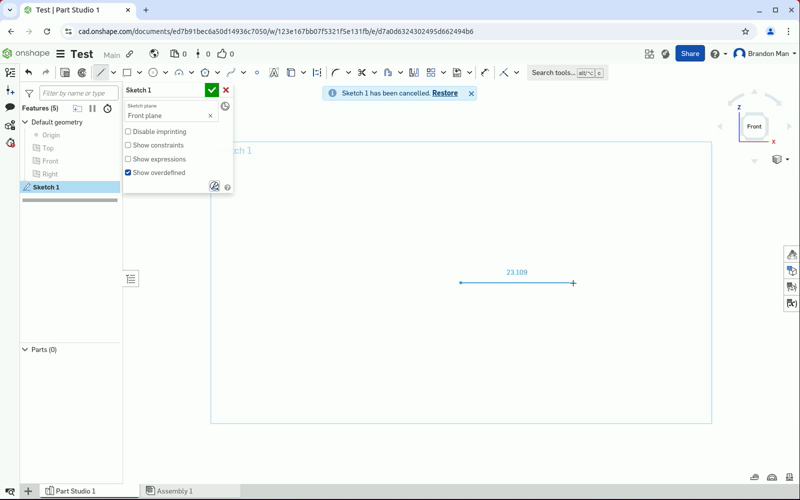
click(573, 282)
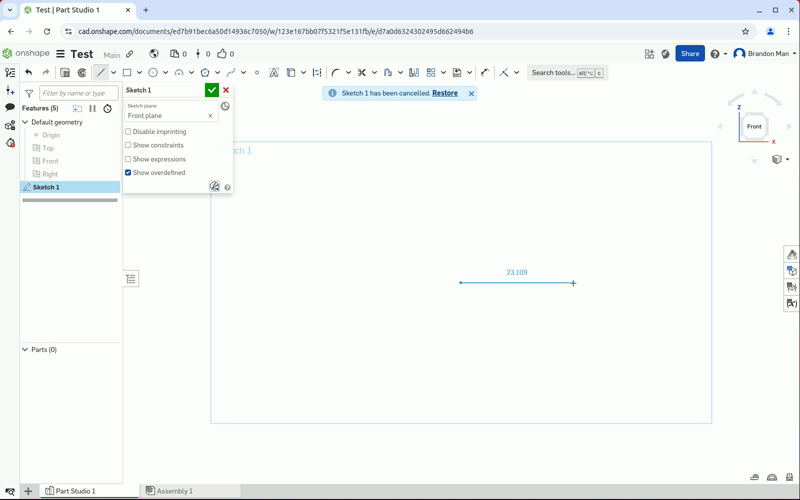
key_up(shift)
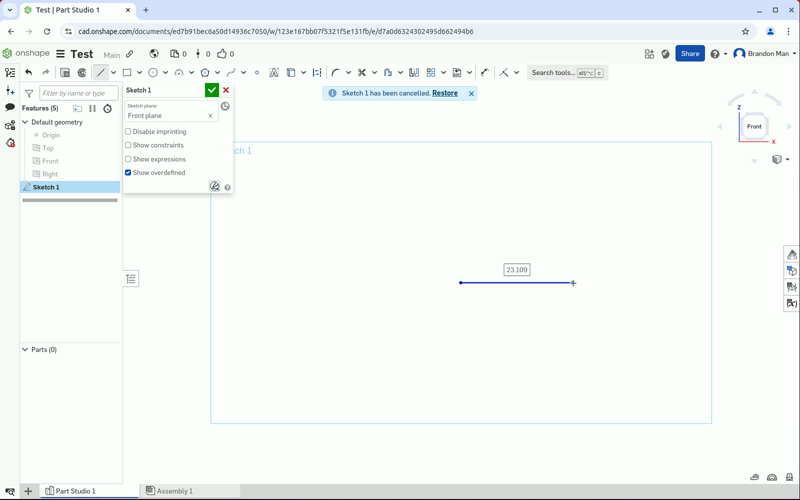
key_down(shift)
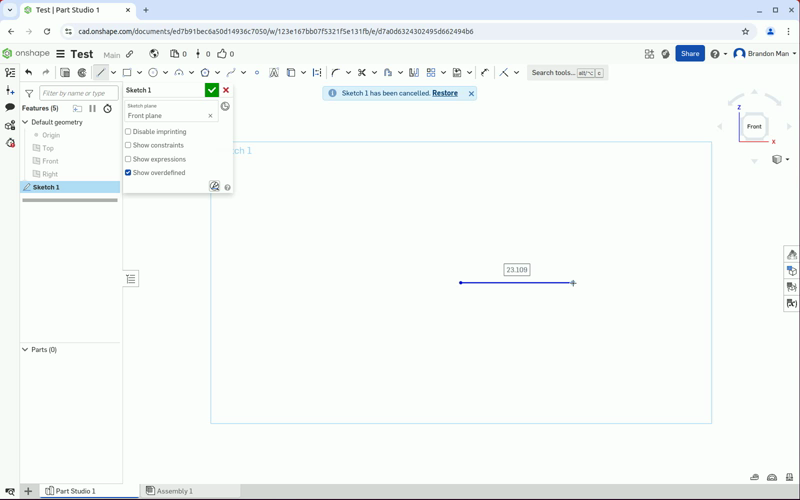
mouse_move(573, 189)
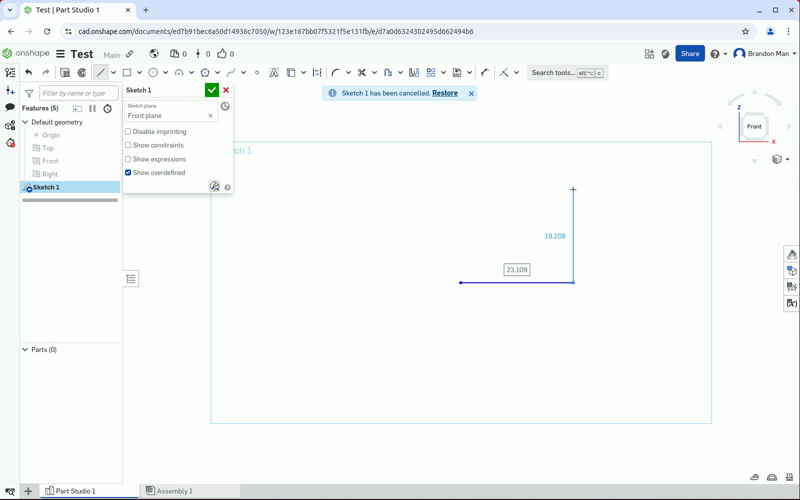
click(573, 189)
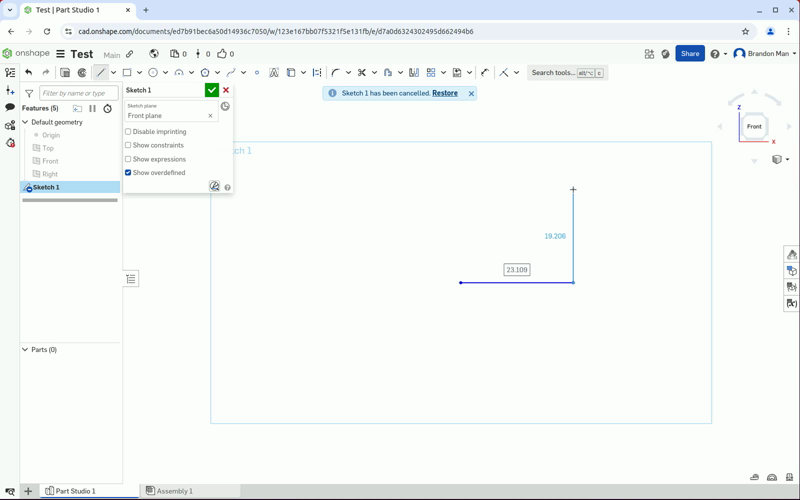
key_up(shift)
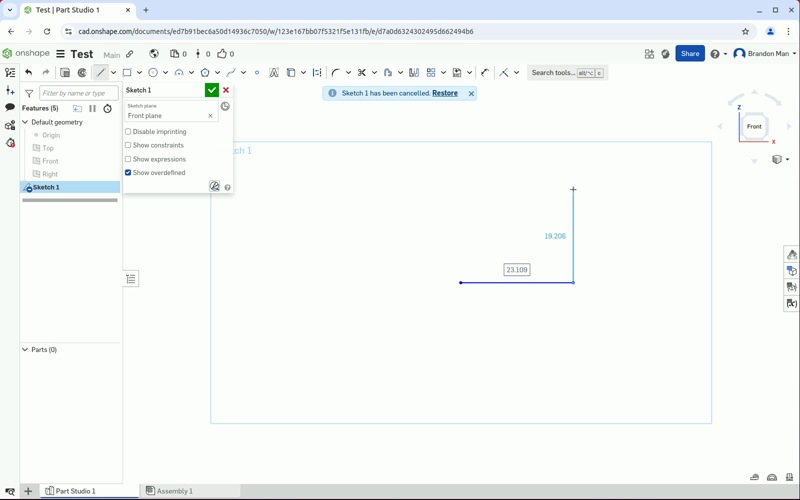
key_down(shift)
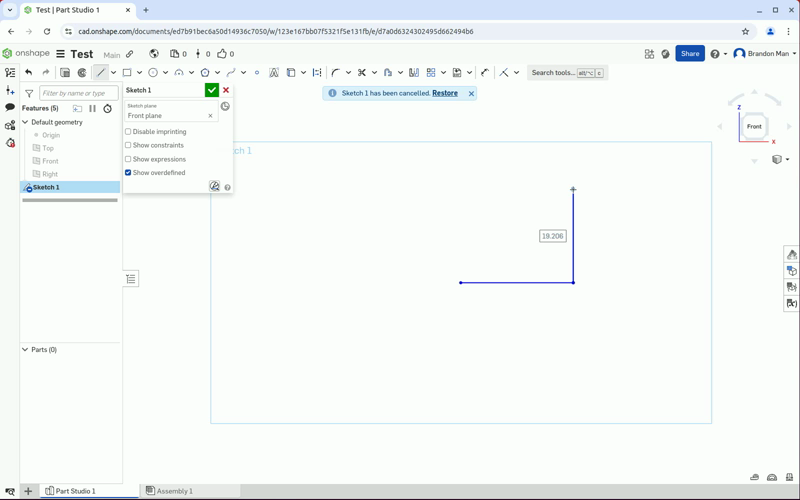
mouse_move(460, 189)
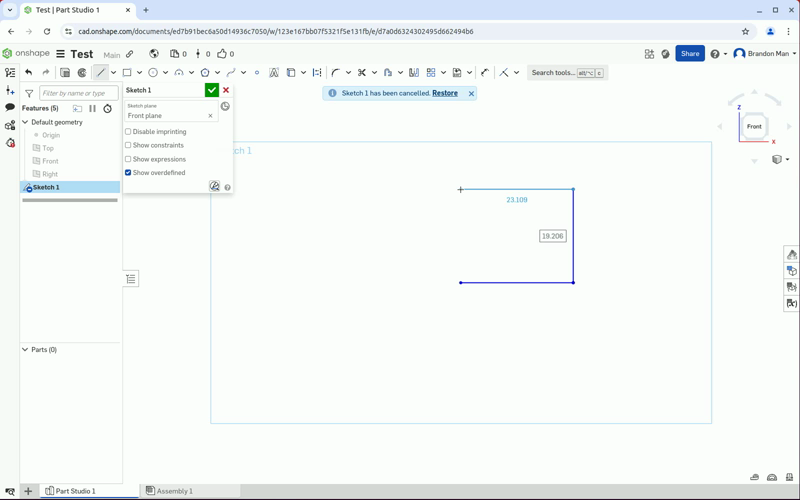
click(460, 189)
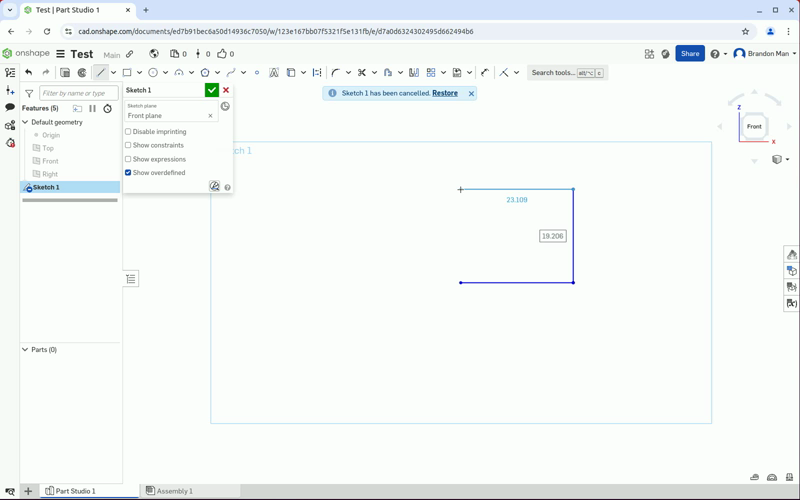
key_up(shift)
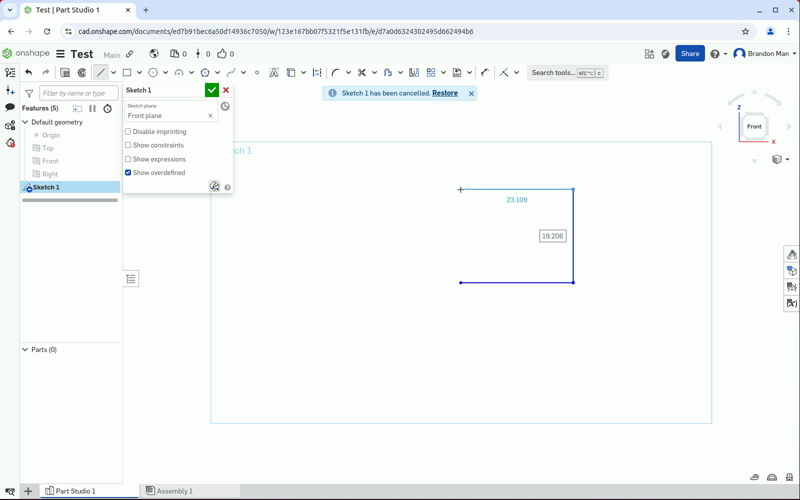
key_down(shift)
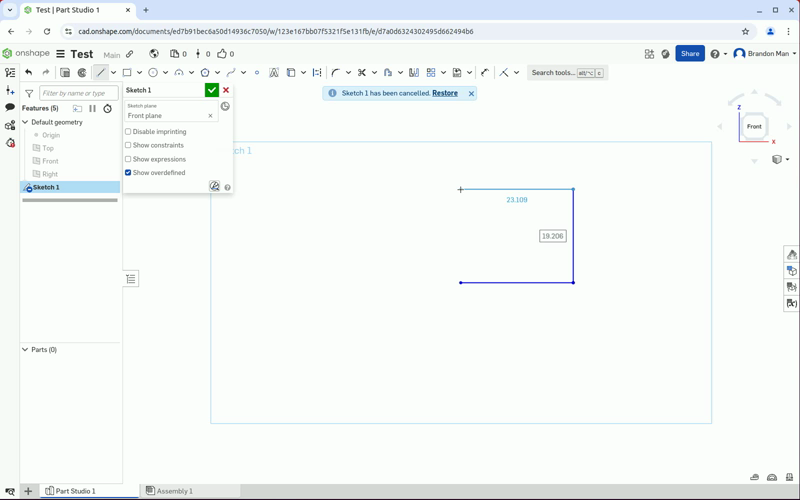
mouse_move(460, 282)
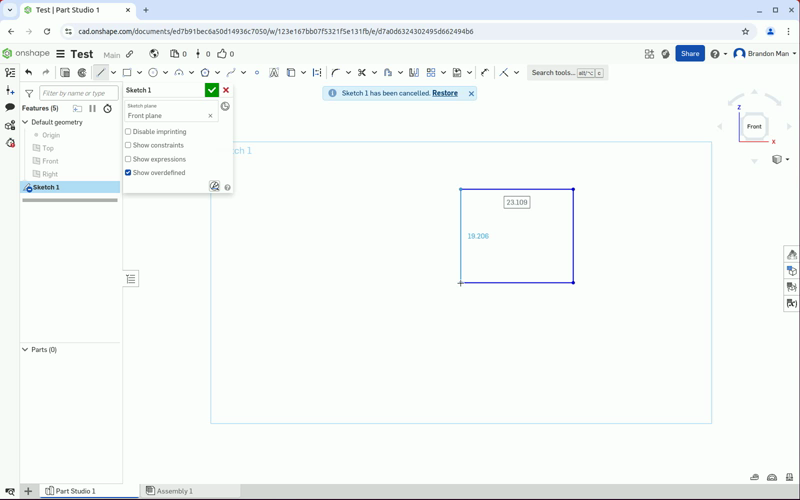
key_up(shift)
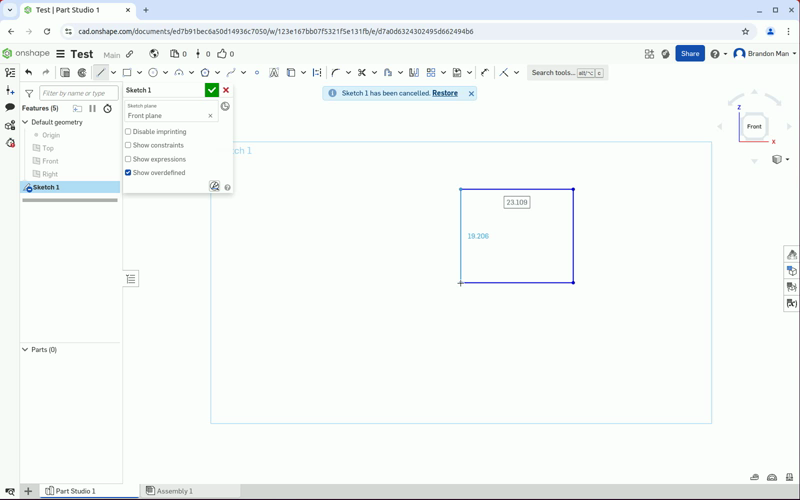
click(460, 282)
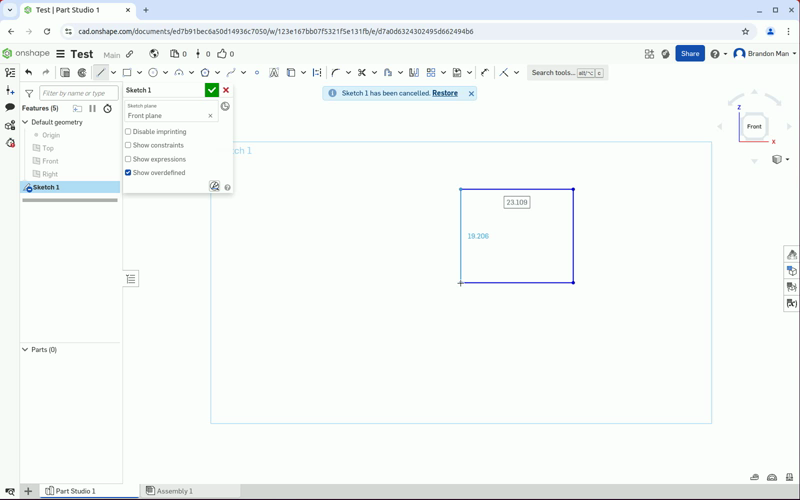
key(esc)
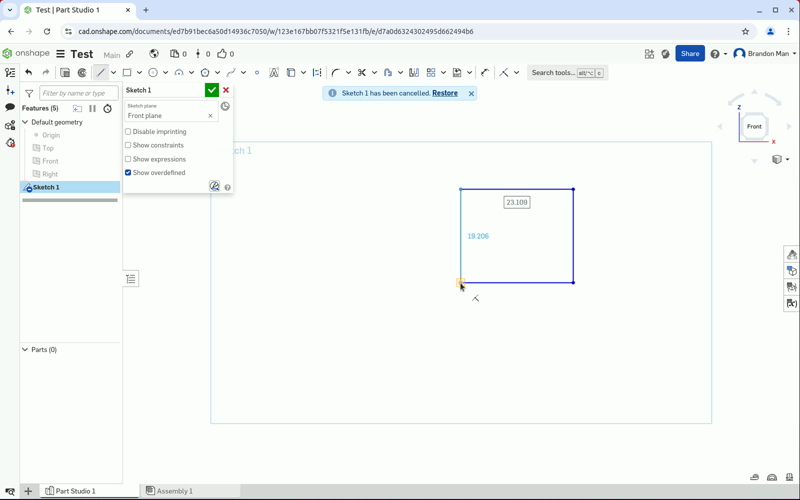
mouse_move(524, 217)
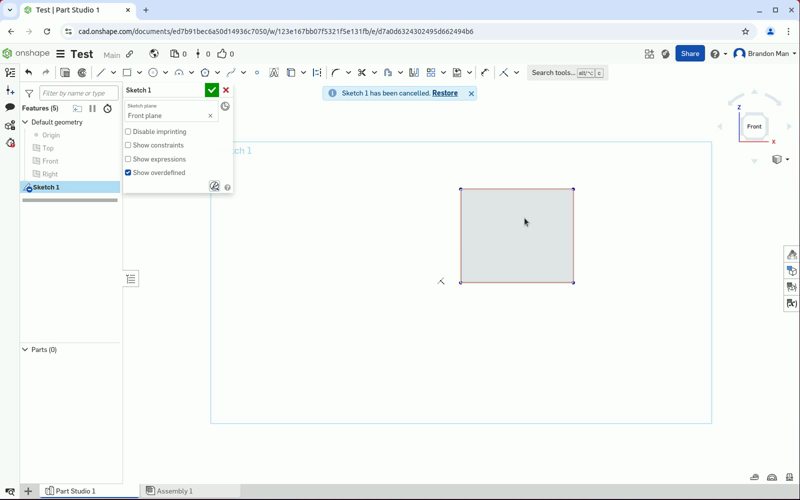
click(524, 217)
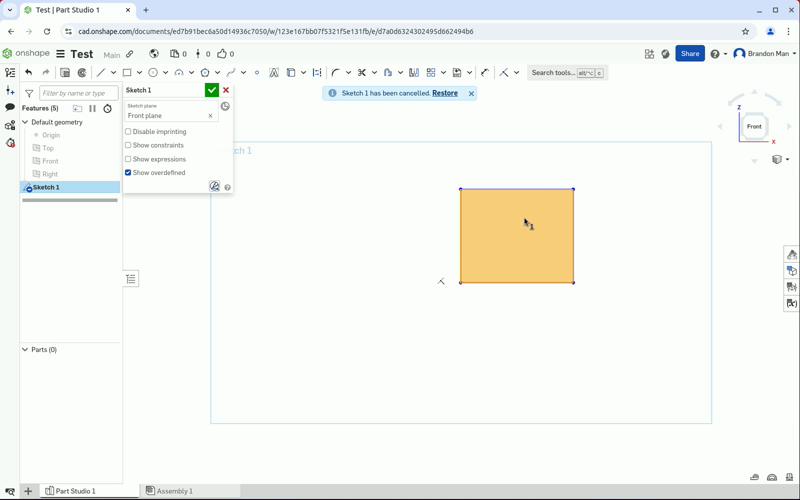
mouse_move(73, 352)
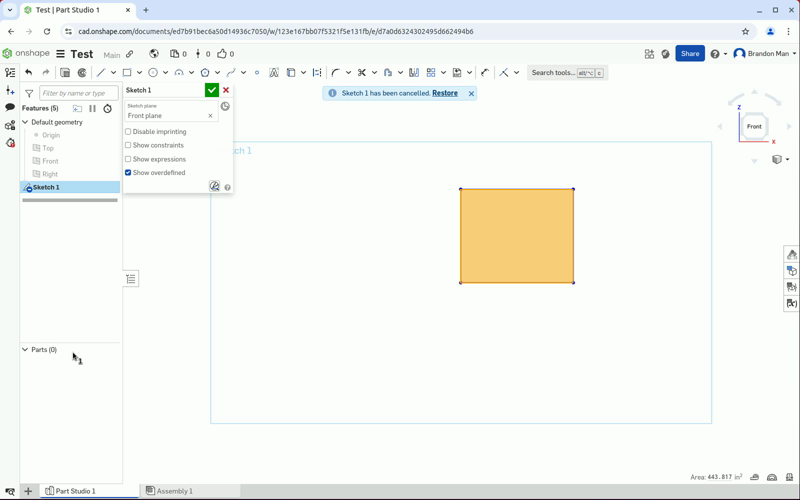
key(shift+y)
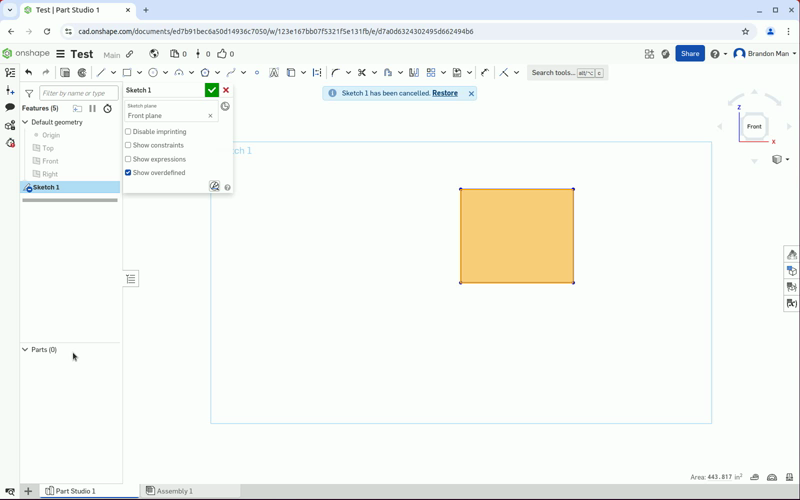
key(shift+e)
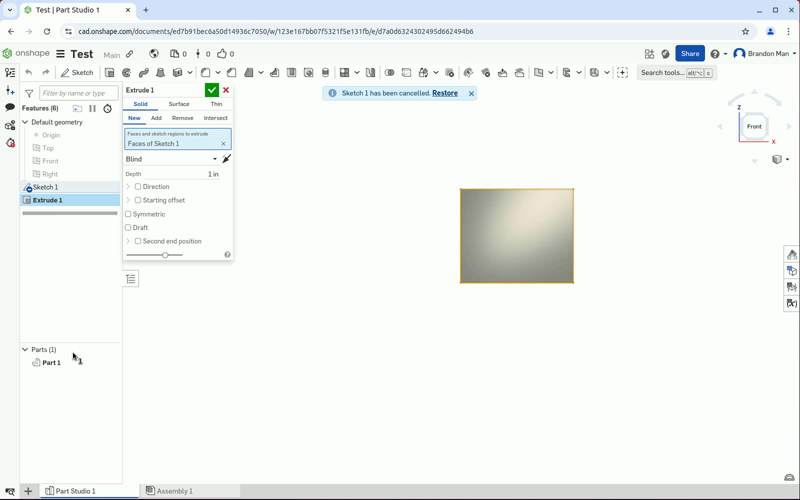
mouse_move(143, 106)
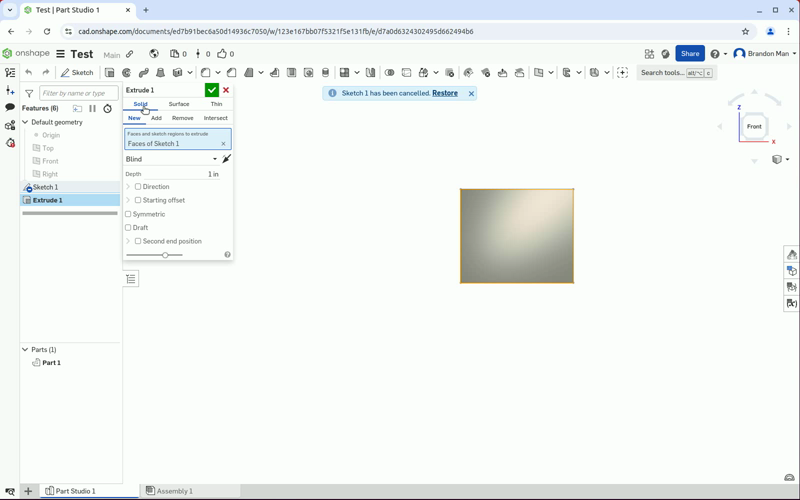
click(143, 106)
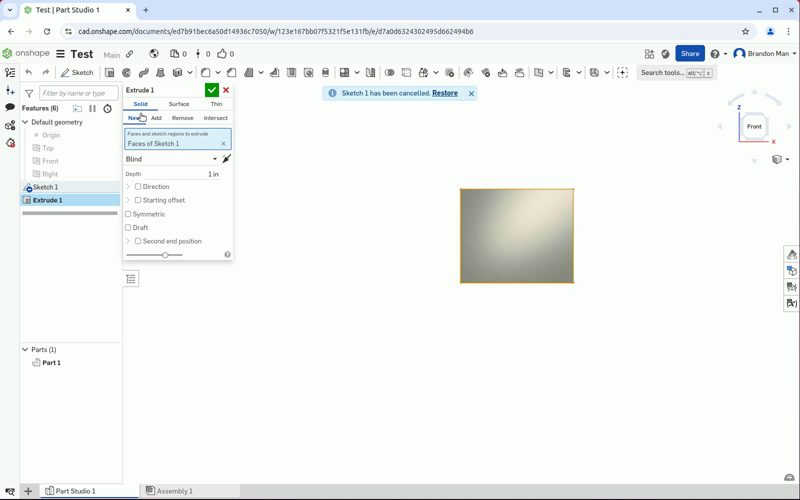
mouse_move(137, 120)
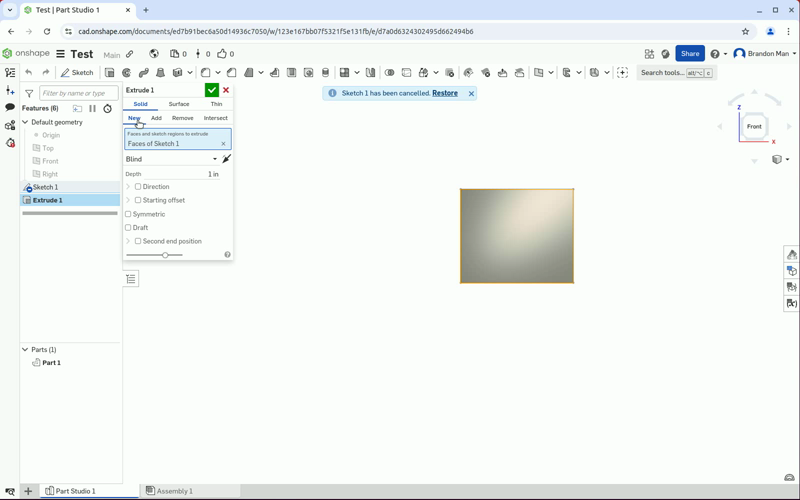
click(137, 120)
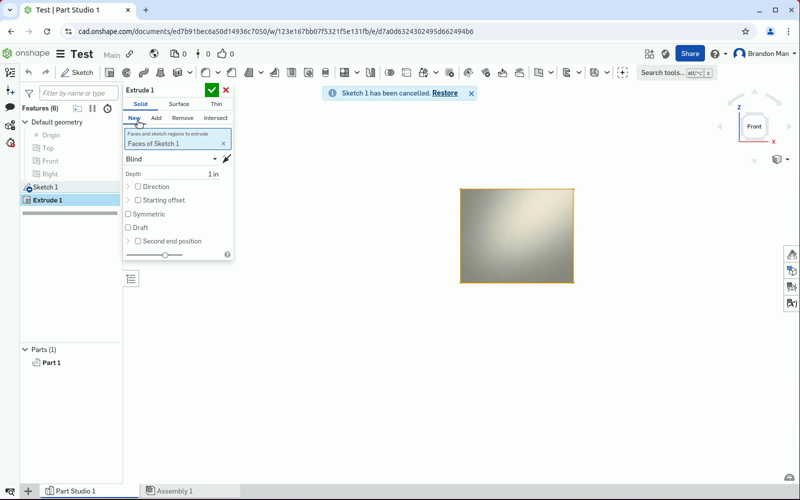
key(tab, 4)
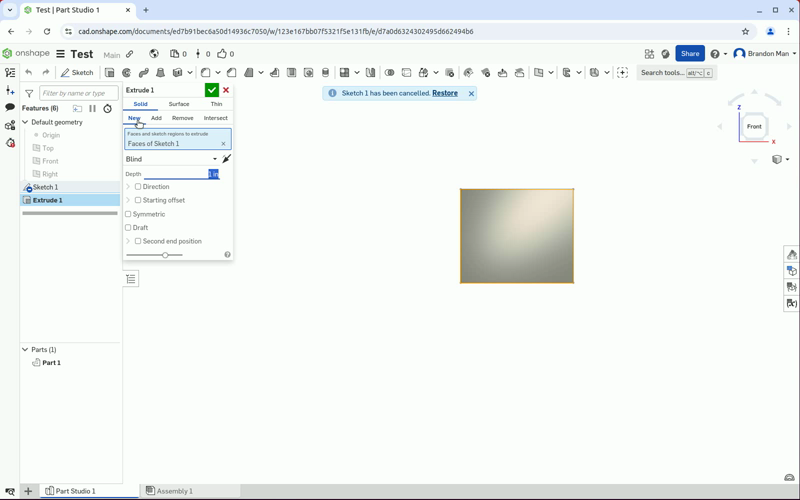
text(15.405)
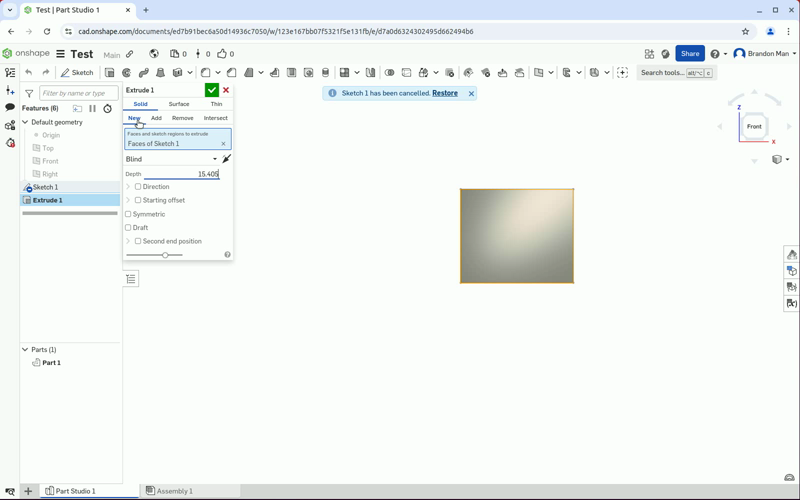
key(enter)
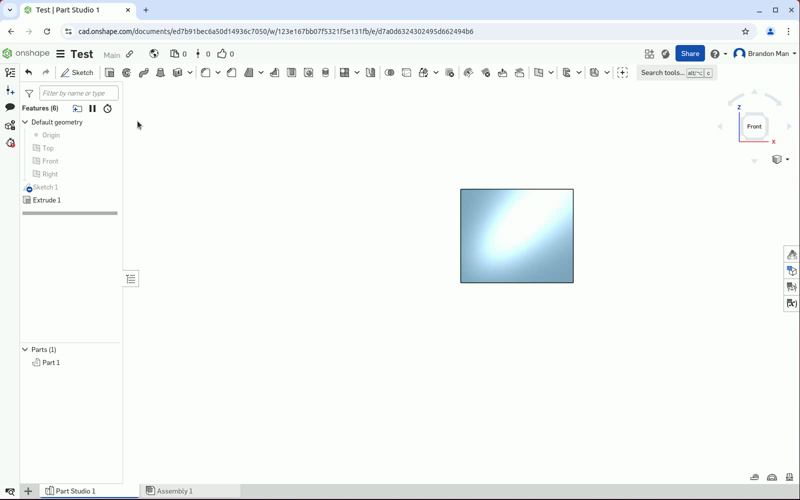
key(shift+h)
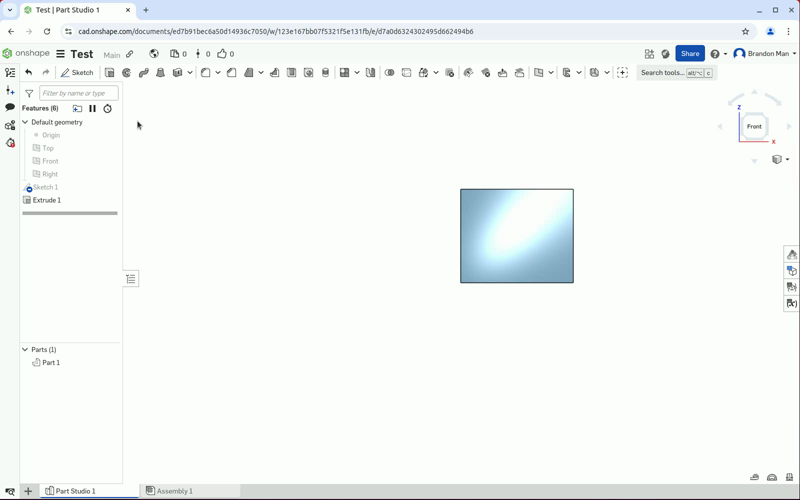
key(shift+h)
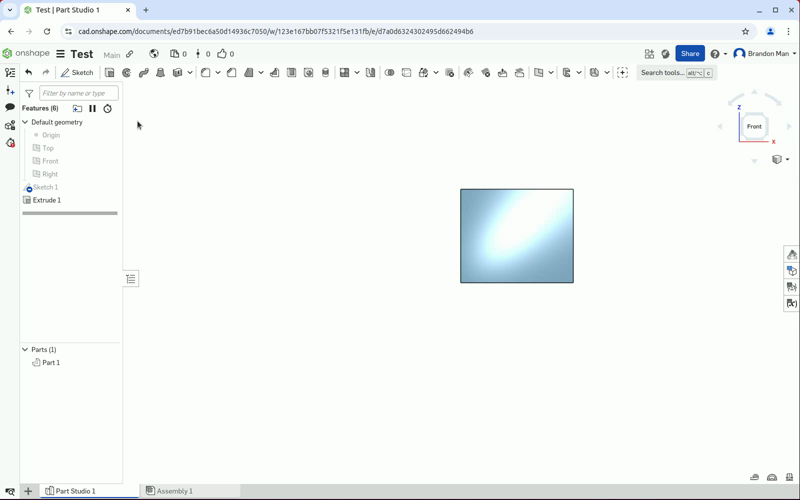
mouse_move(73, 189)
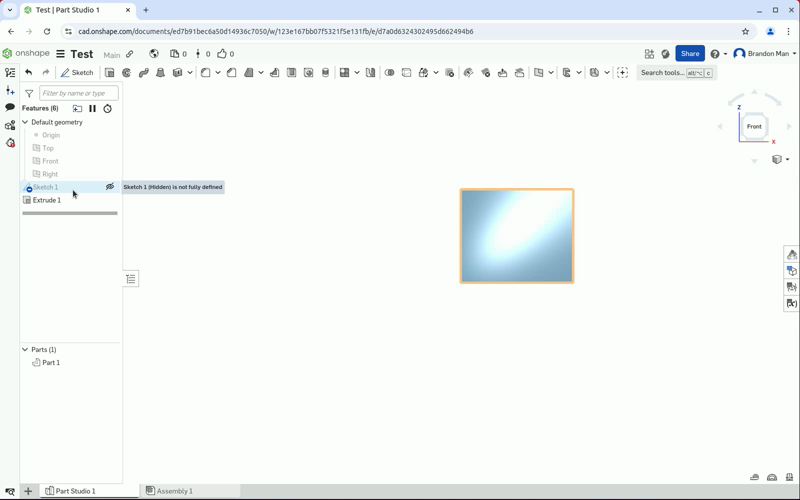
click(73, 189)
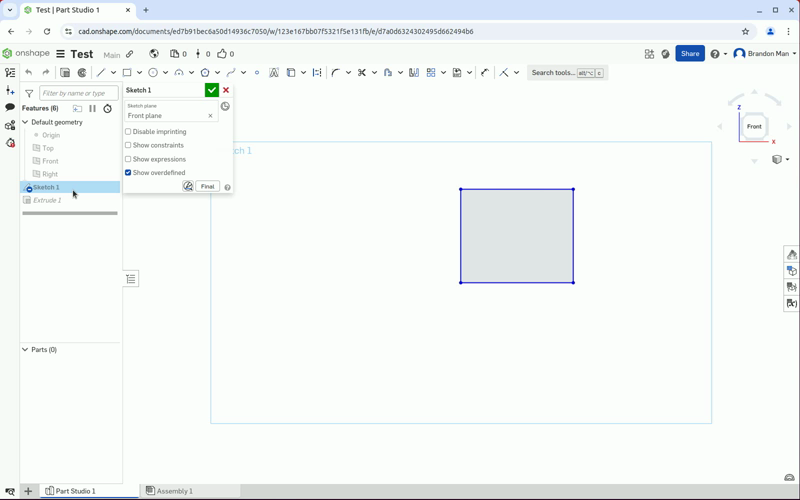
mouse_move(229, 92)
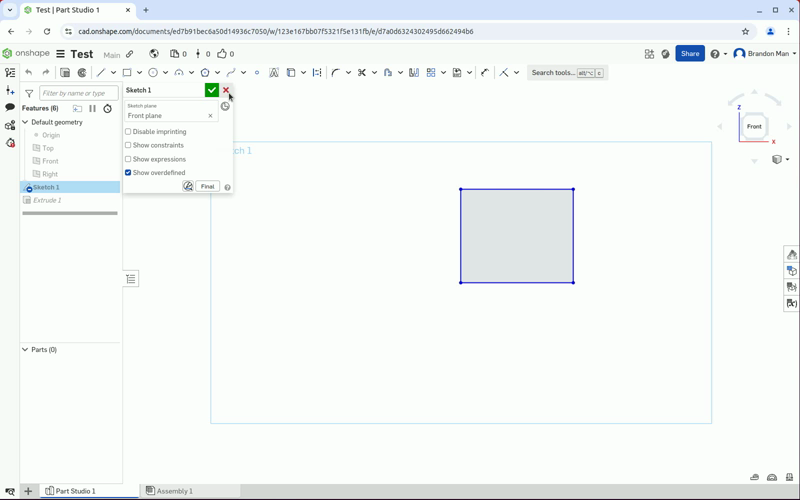
click(229, 92)
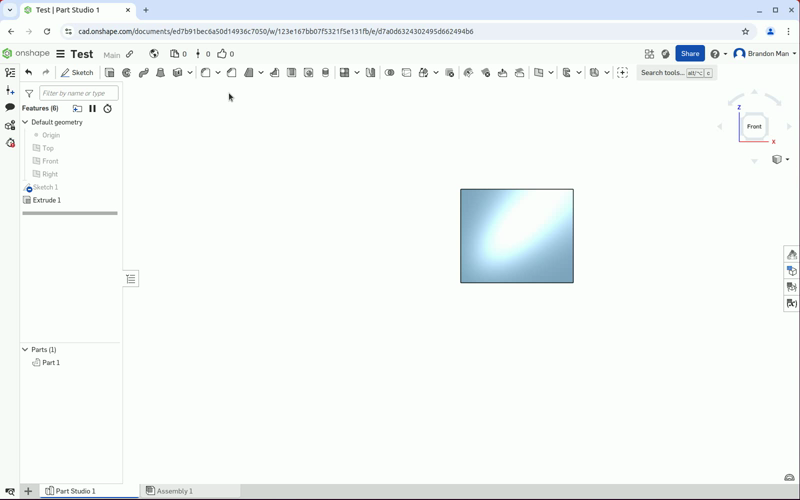
mouse_move(73, 352)
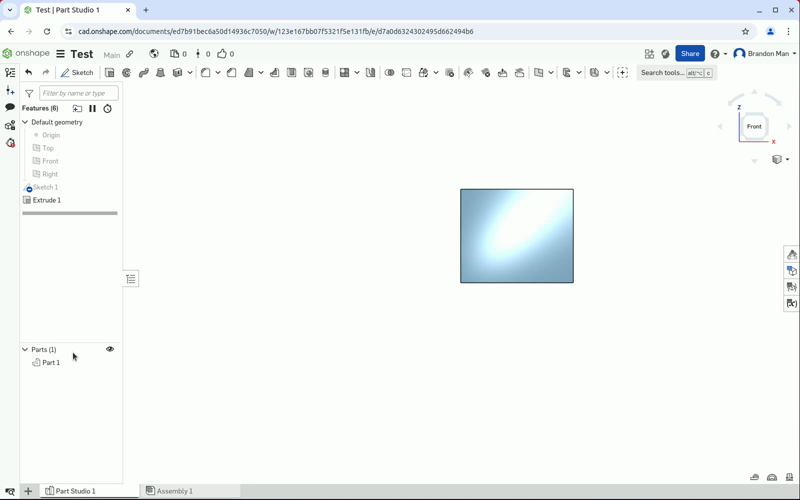
key(y)
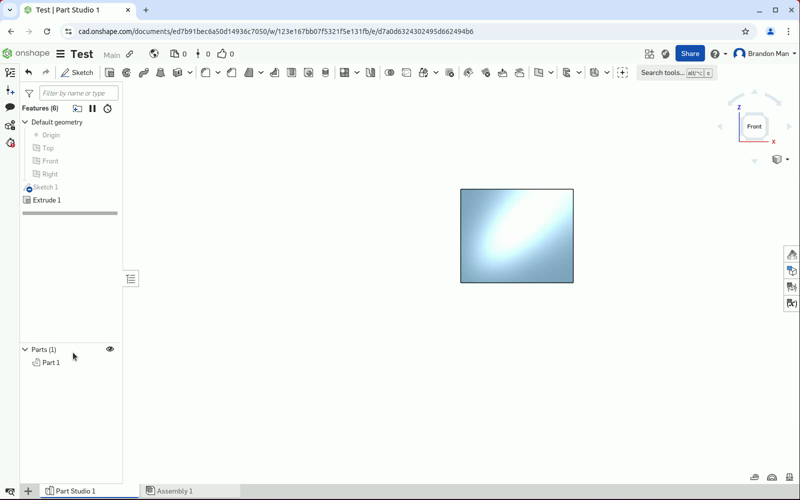
key(shift+p)
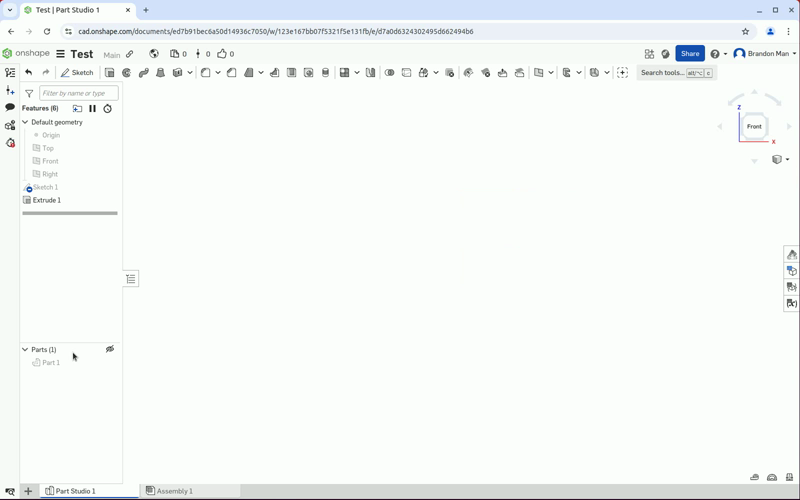
key(space)
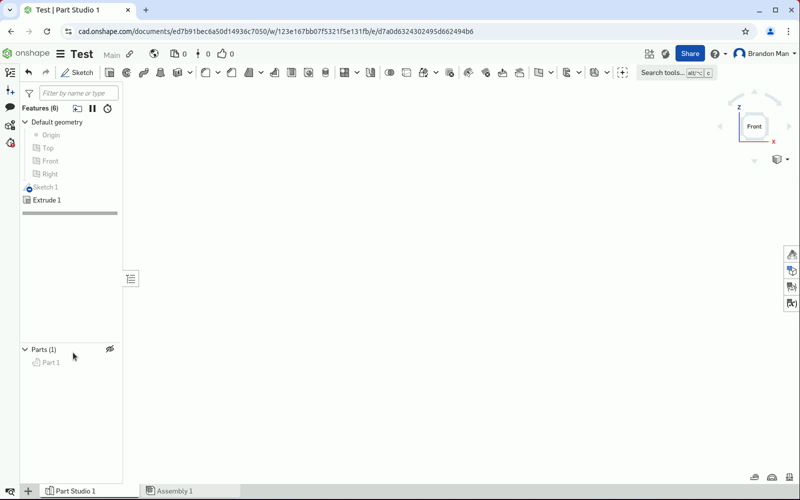
key_down(shift)
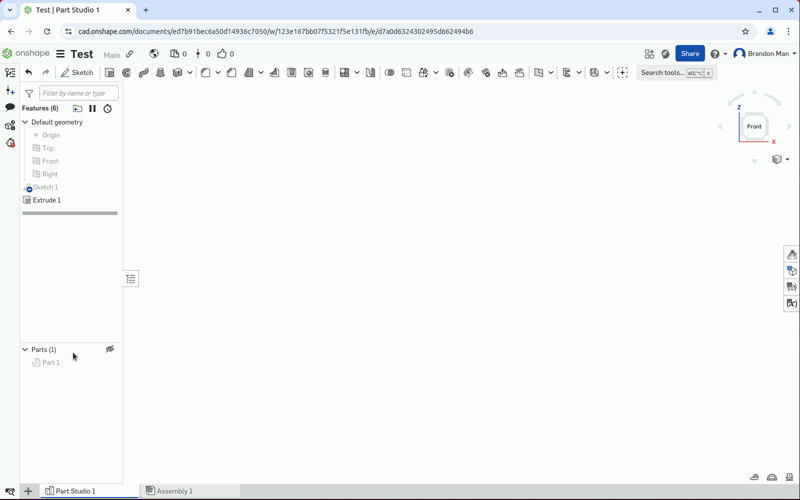
key(left)
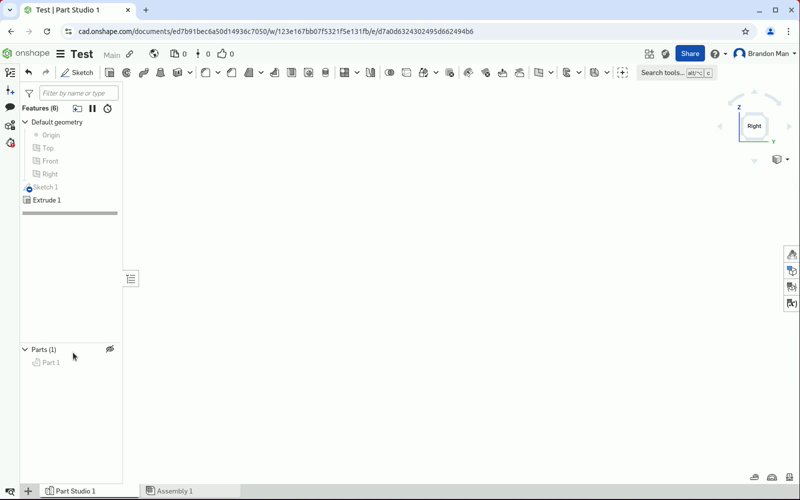
key_up(shift)
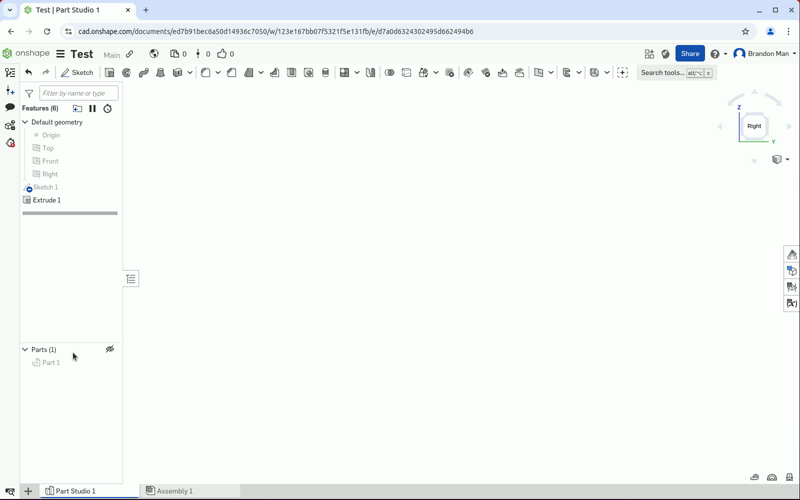
mouse_move(73, 352)
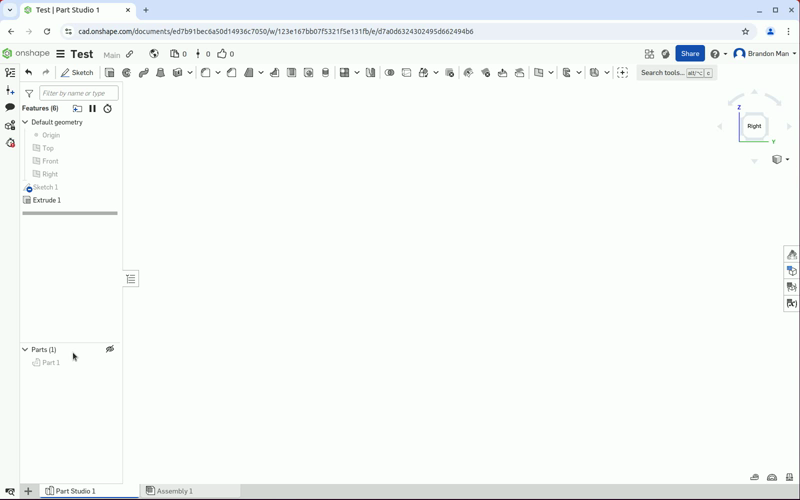
key(shift+y)
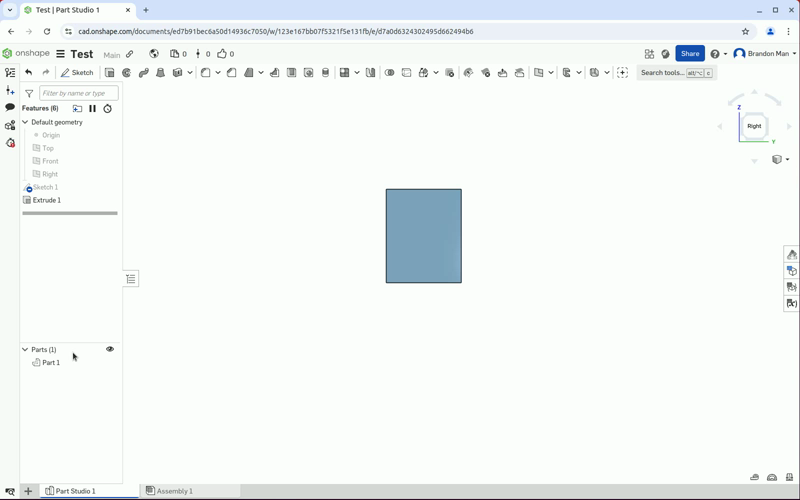
mouse_move(541, 75)
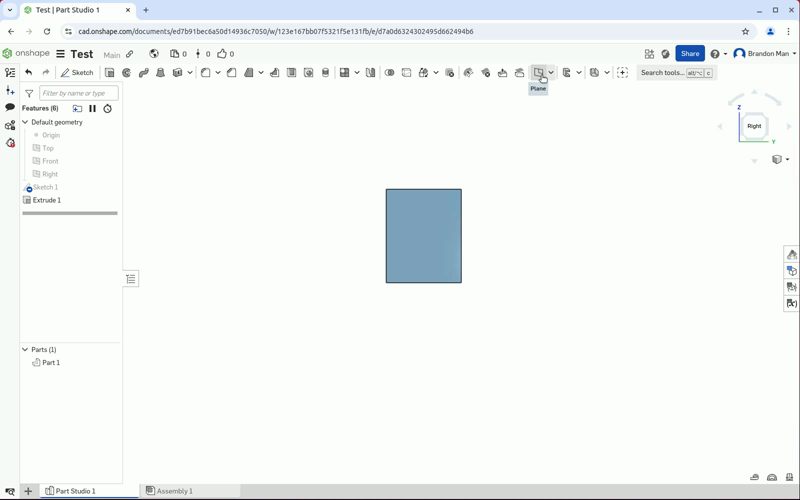
click(541, 75)
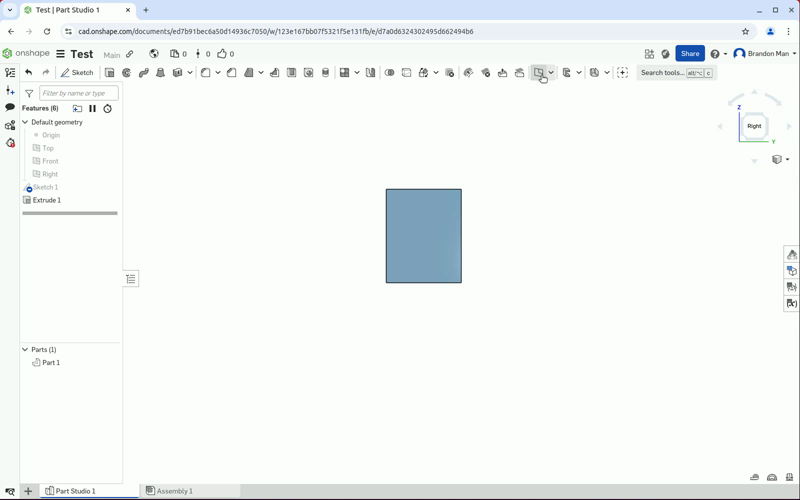
mouse_move(73, 176)
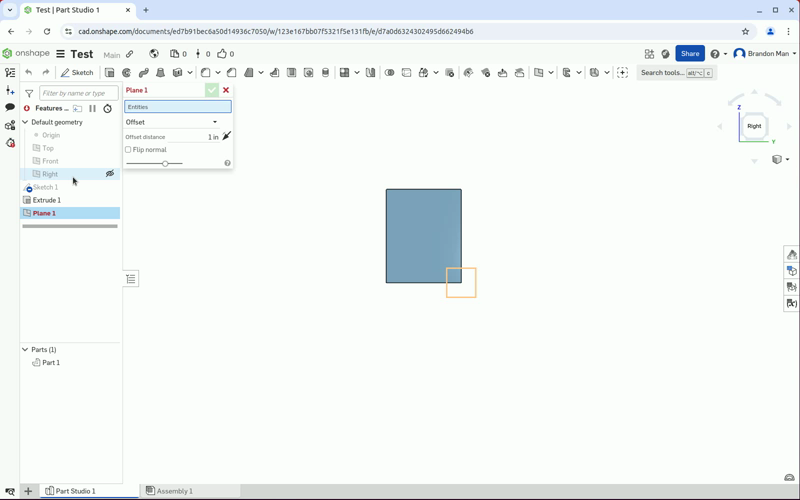
click(73, 176)
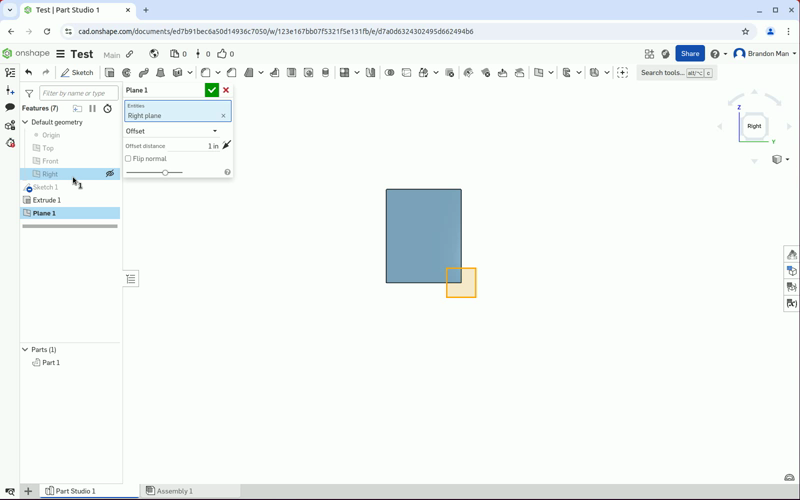
key(tab, 2)
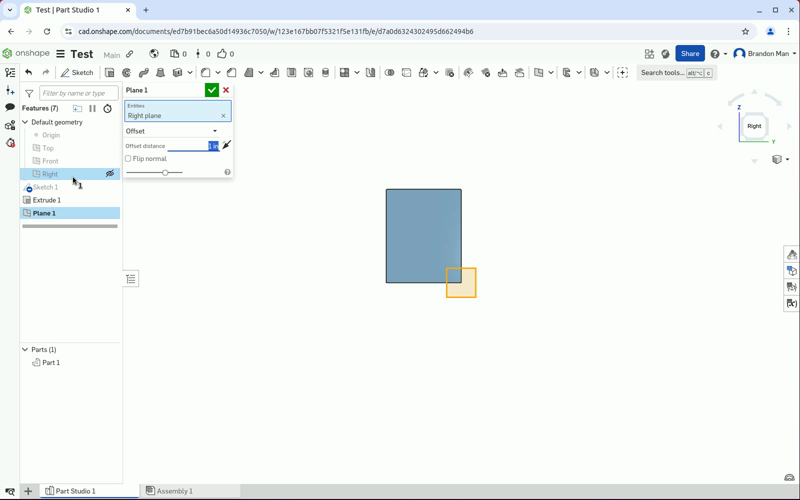
text(23.108)
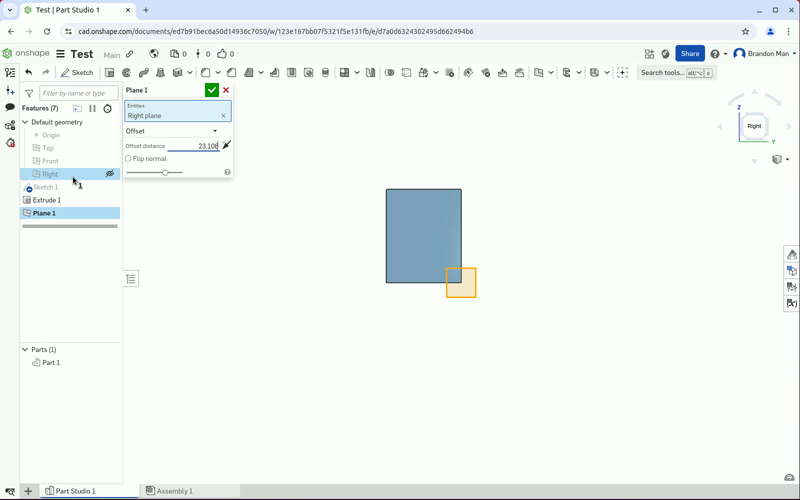
key(enter, 2)
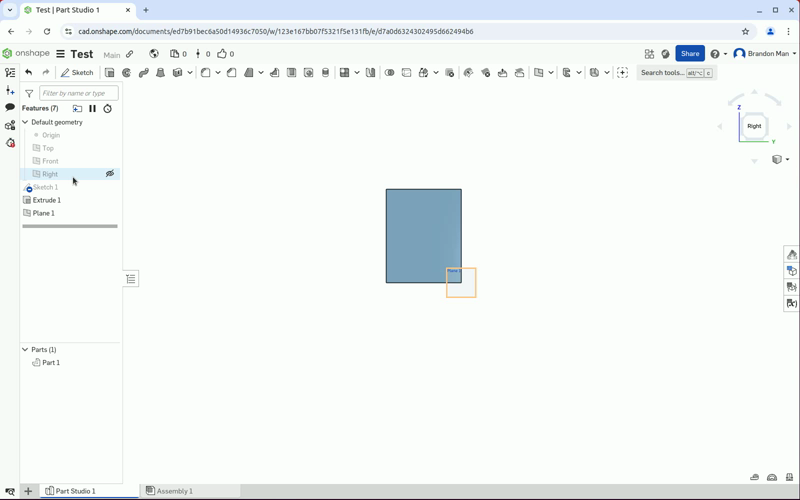
key(shift+s)
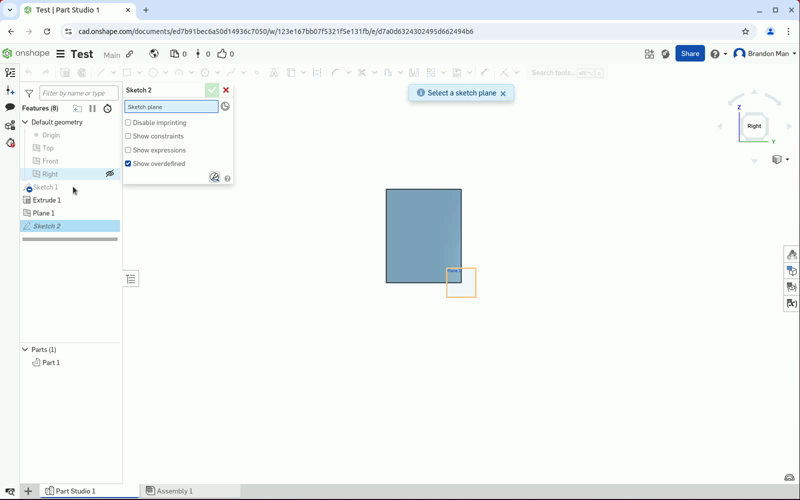
mouse_move(73, 215)
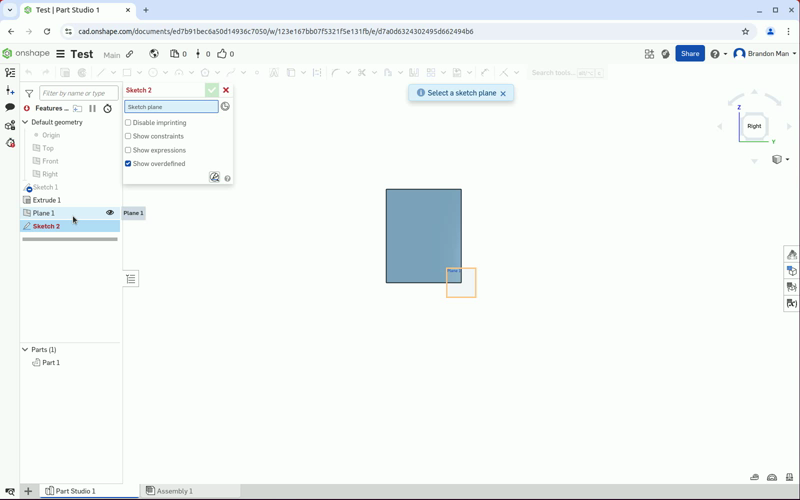
click(73, 215)
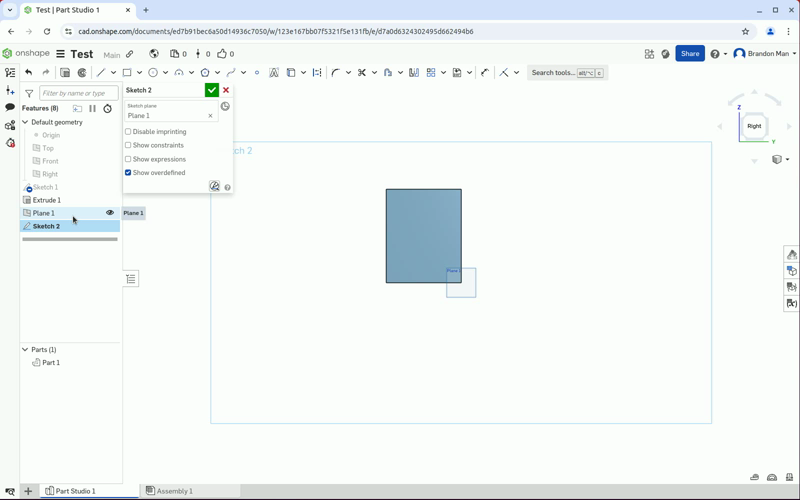
mouse_move(73, 352)
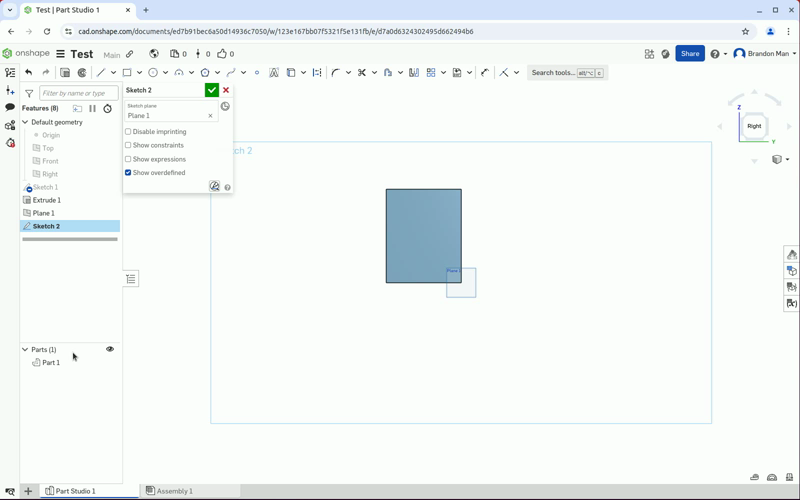
key(y)
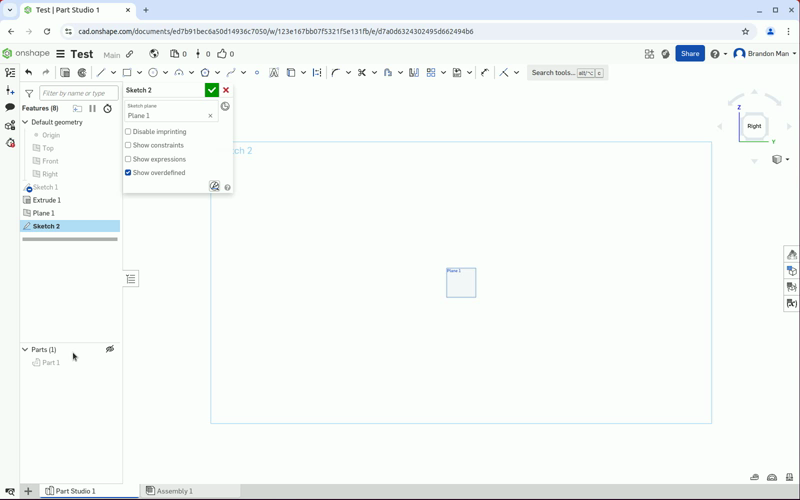
key(l)
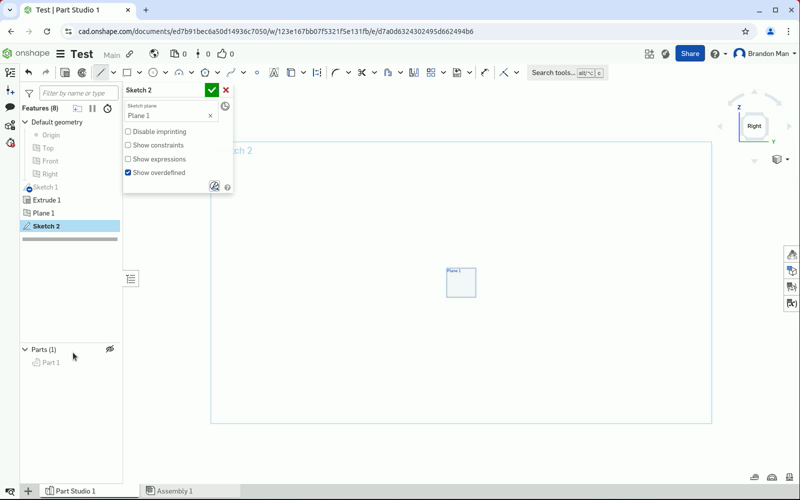
key_down(shift)
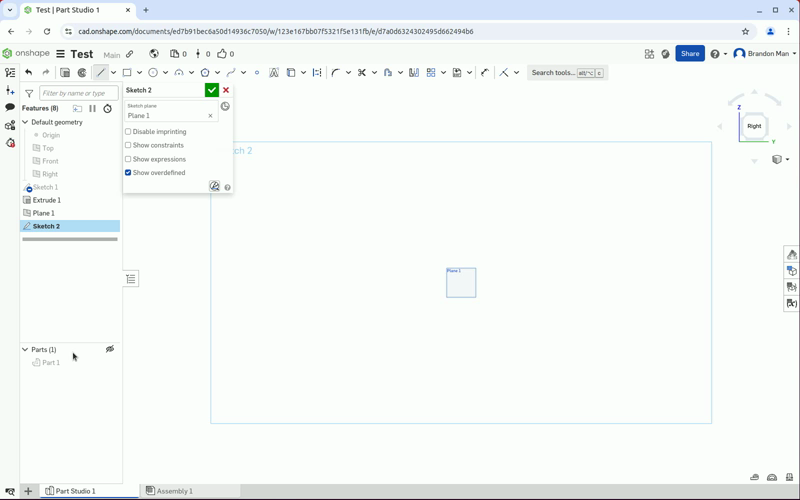
mouse_move(385, 245)
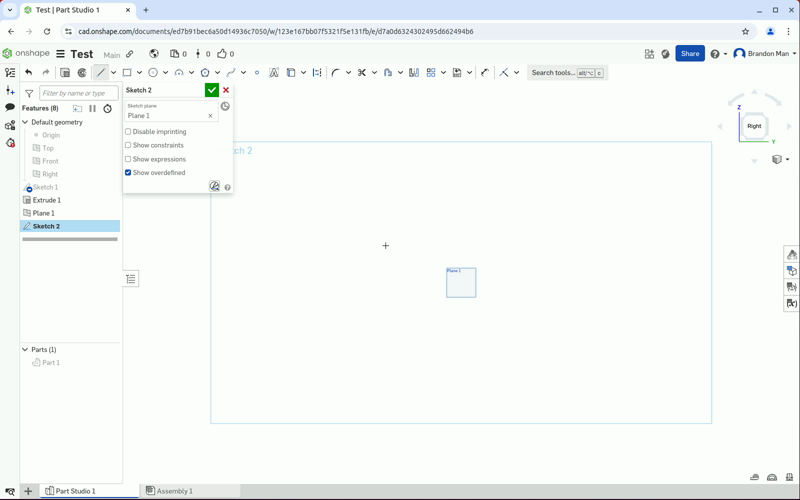
click(385, 245)
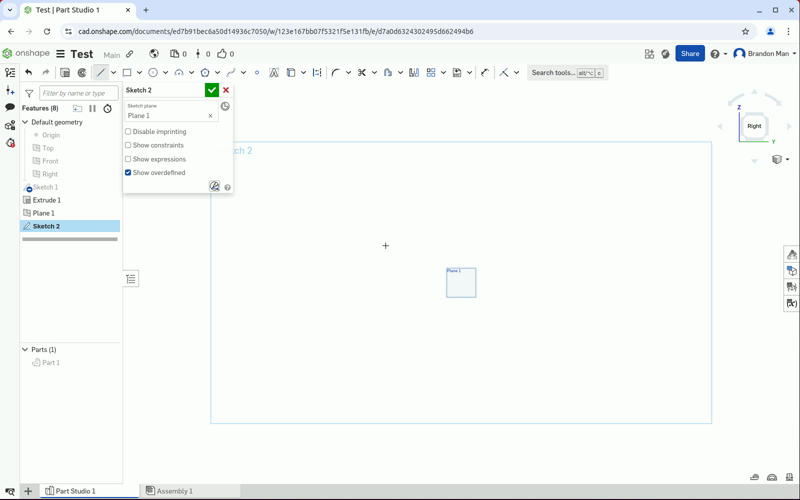
key_up(shift)
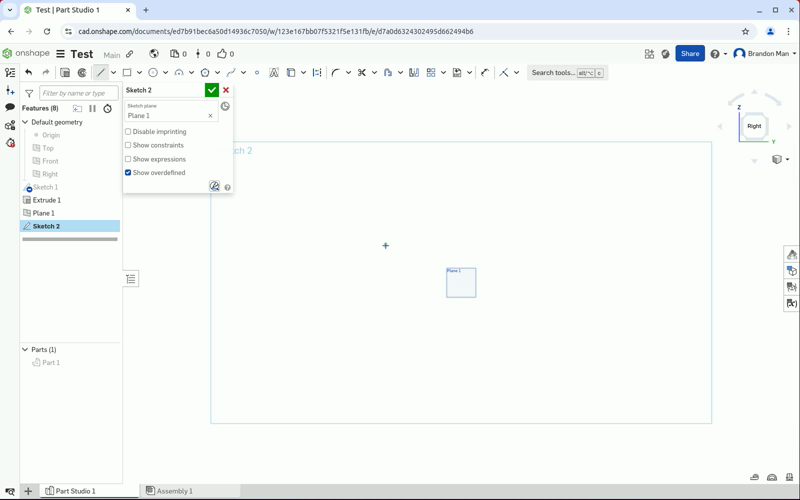
key_down(shift)
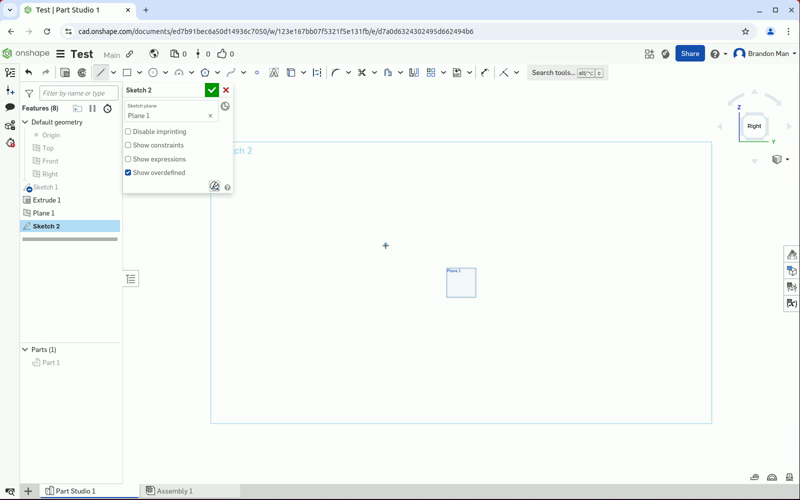
mouse_move(461, 245)
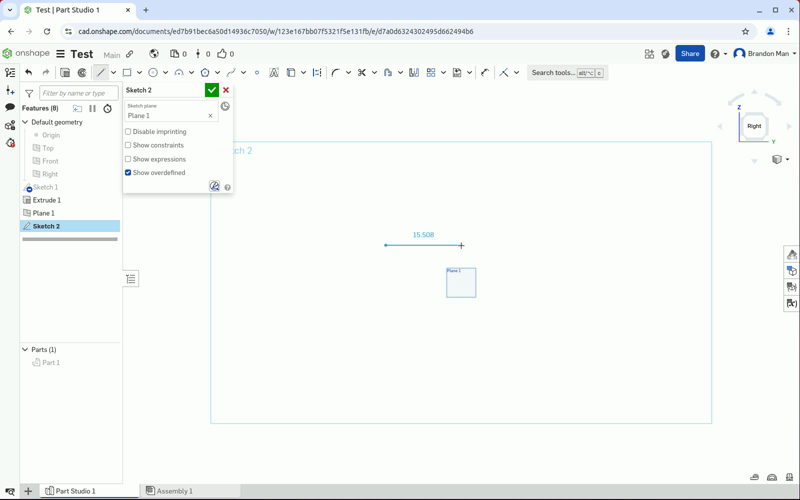
click(461, 245)
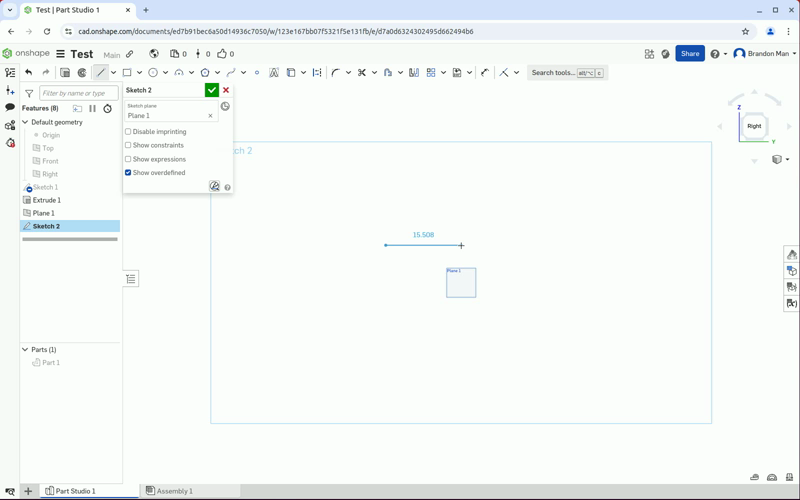
key_up(shift)
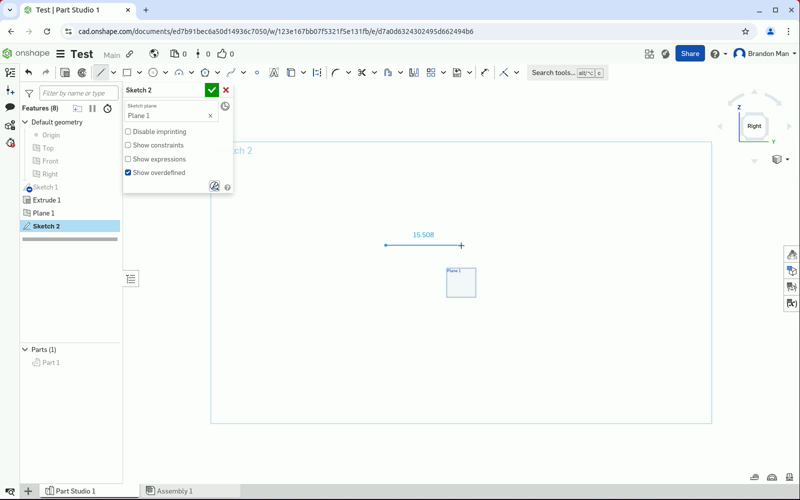
key_down(shift)
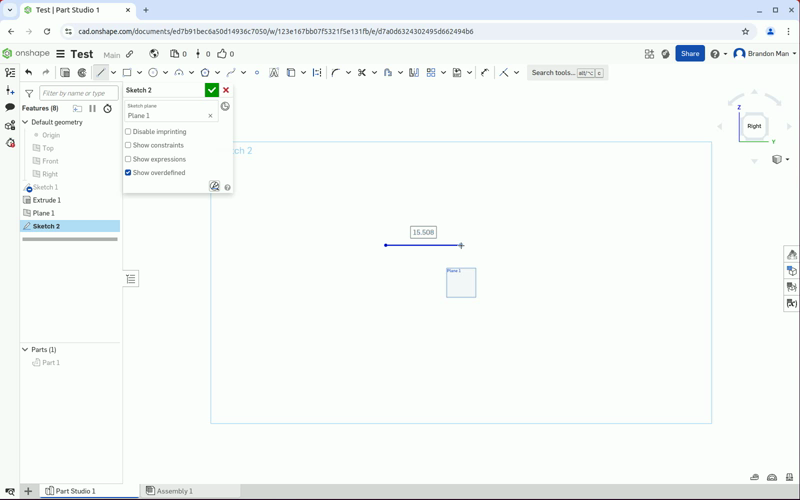
mouse_move(491, 245)
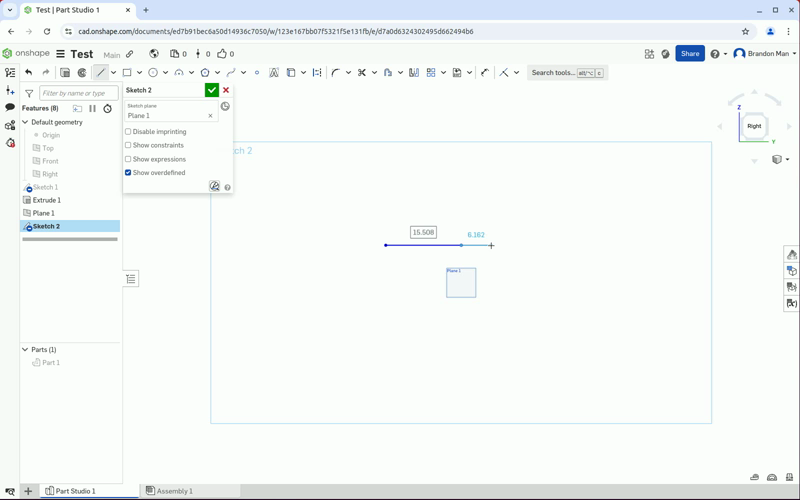
mouse_move(461, 189)
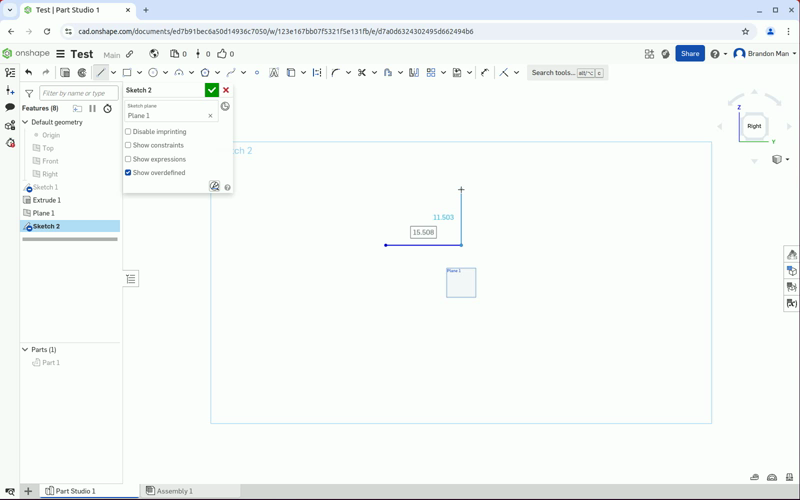
click(461, 189)
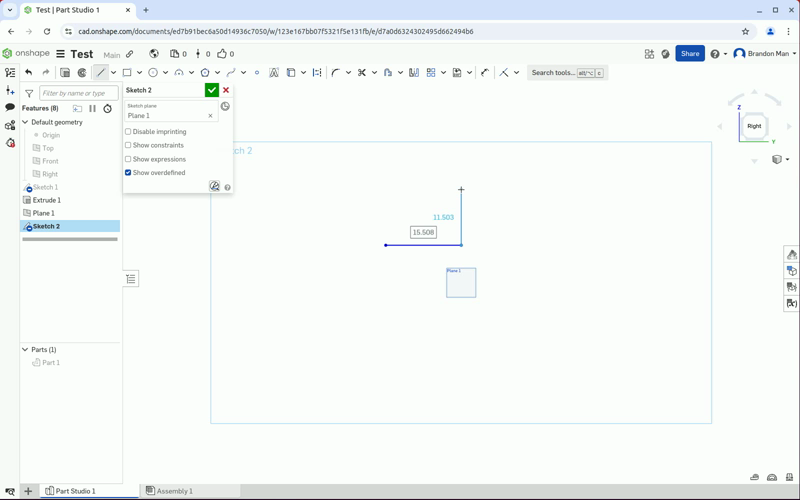
key_up(shift)
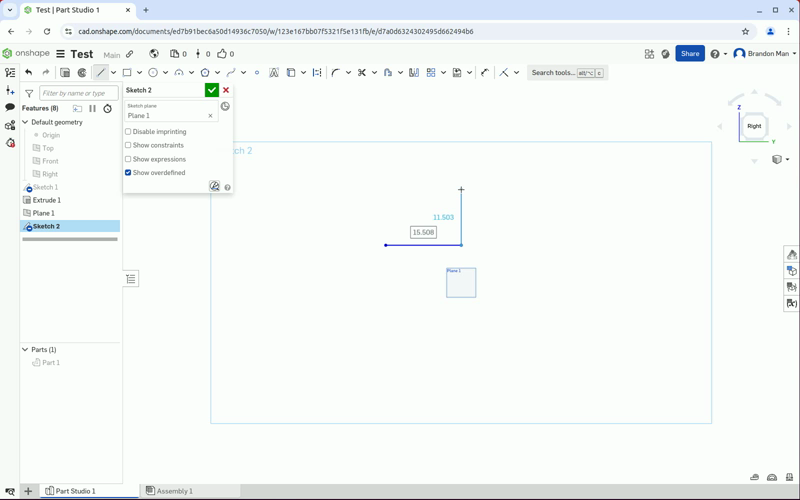
key_down(shift)
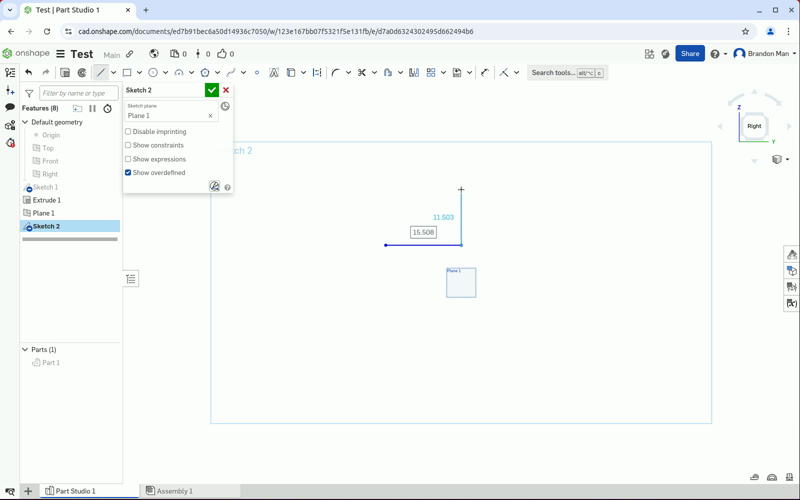
mouse_move(385, 189)
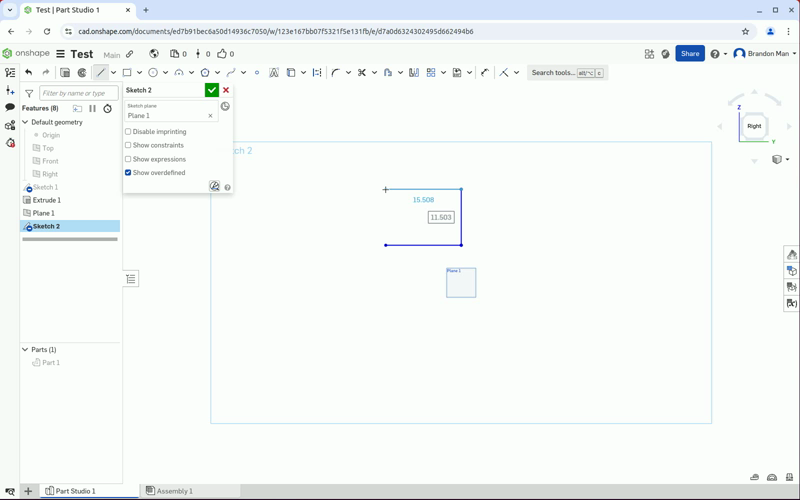
click(385, 189)
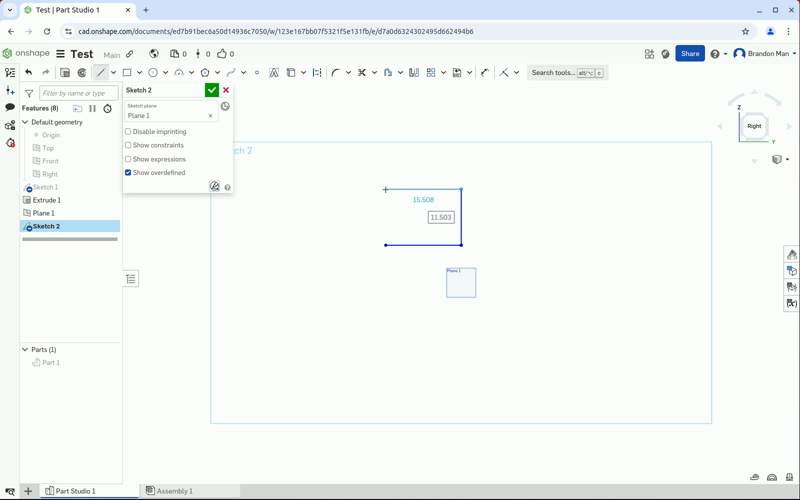
key_up(shift)
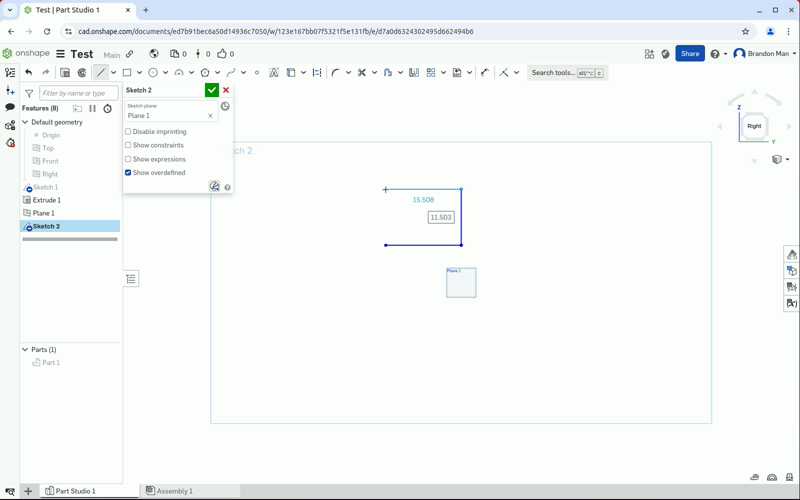
mouse_move(415, 189)
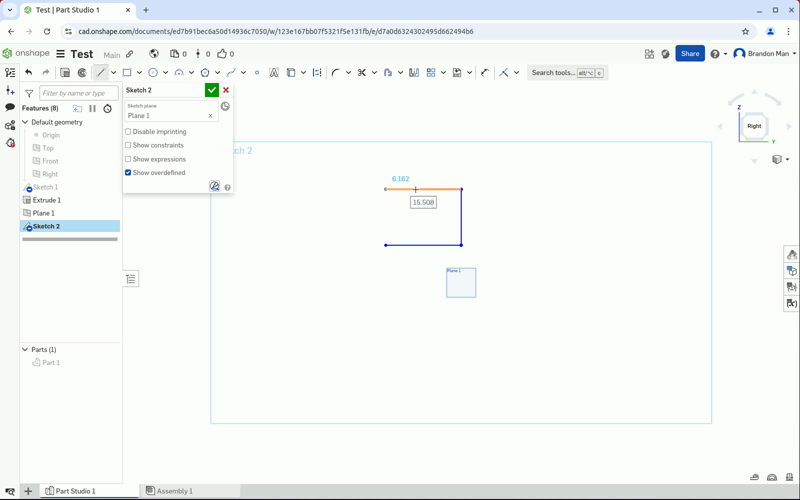
key_down(shift)
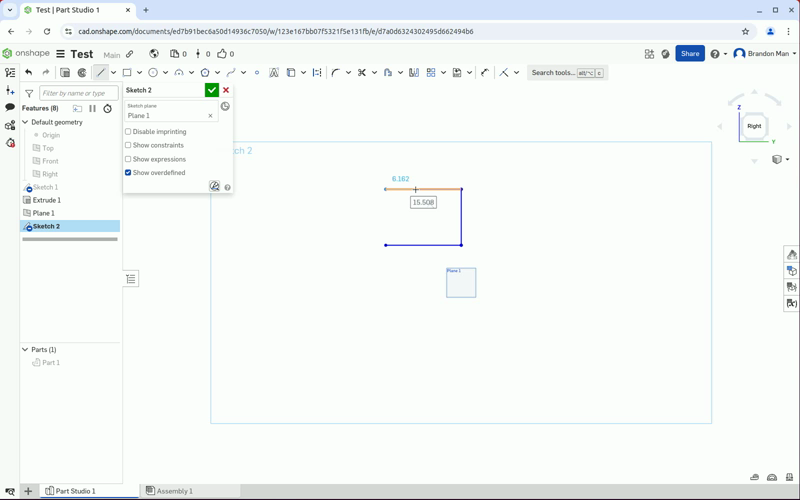
mouse_move(385, 245)
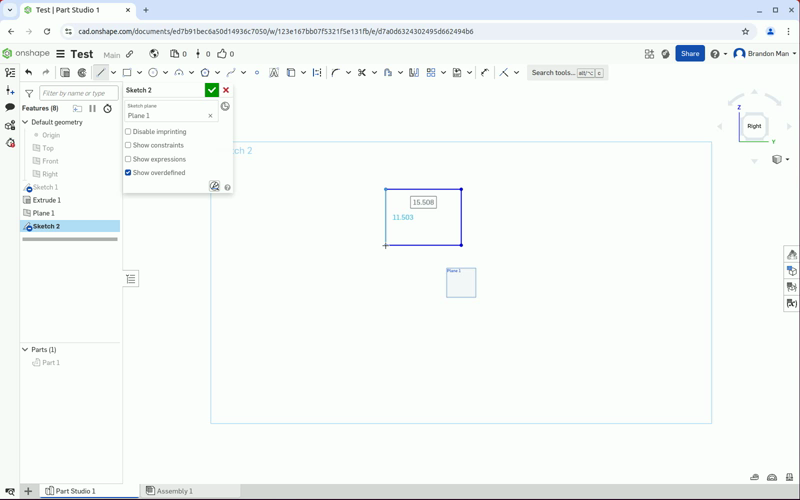
key_up(shift)
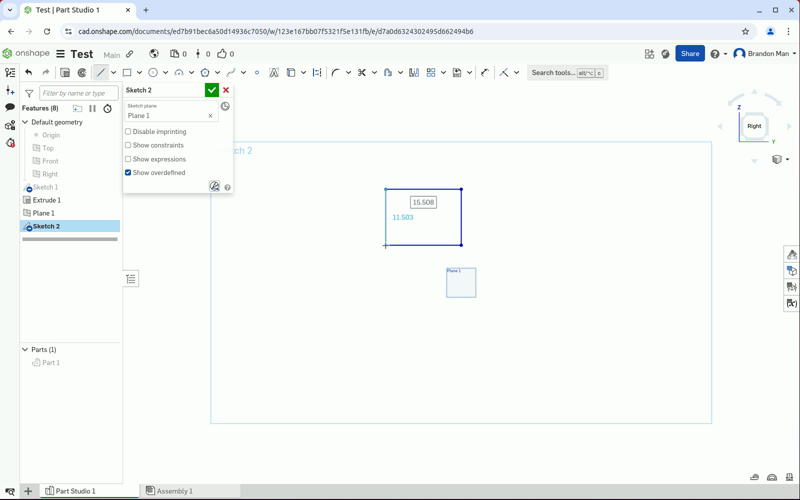
click(385, 245)
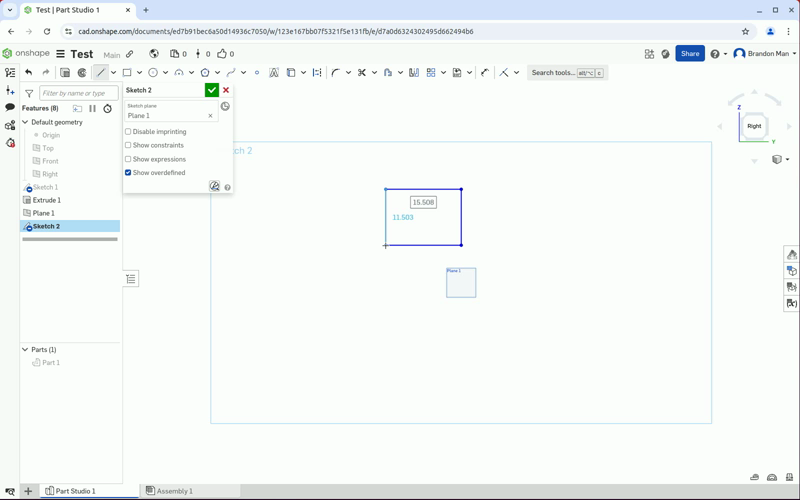
key(esc)
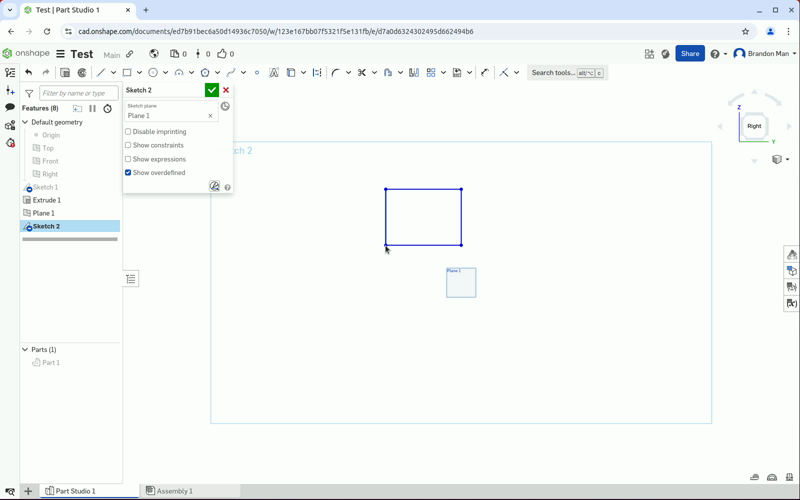
mouse_move(420, 200)
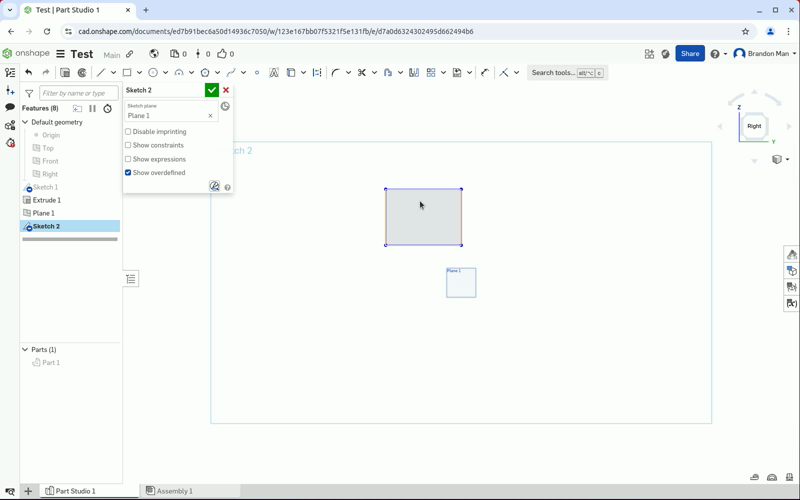
click(420, 200)
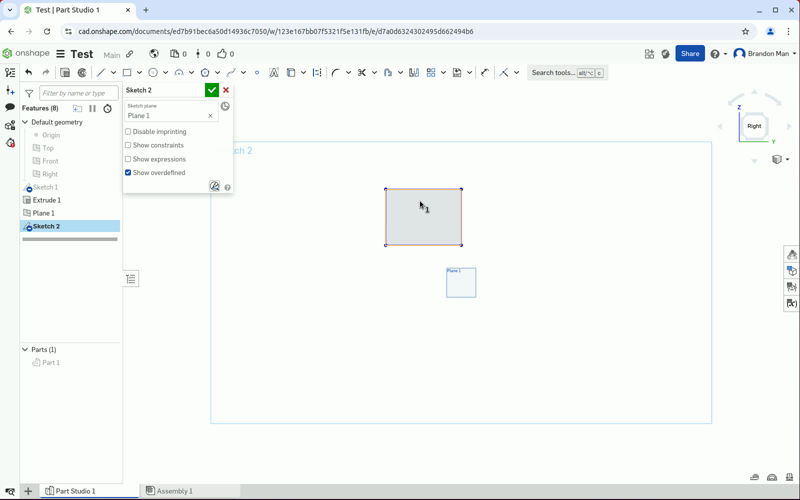
mouse_move(73, 352)
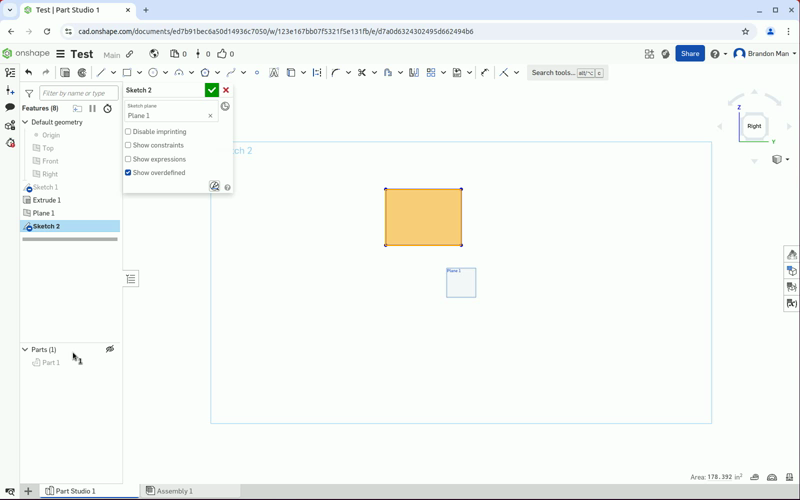
key(shift+y)
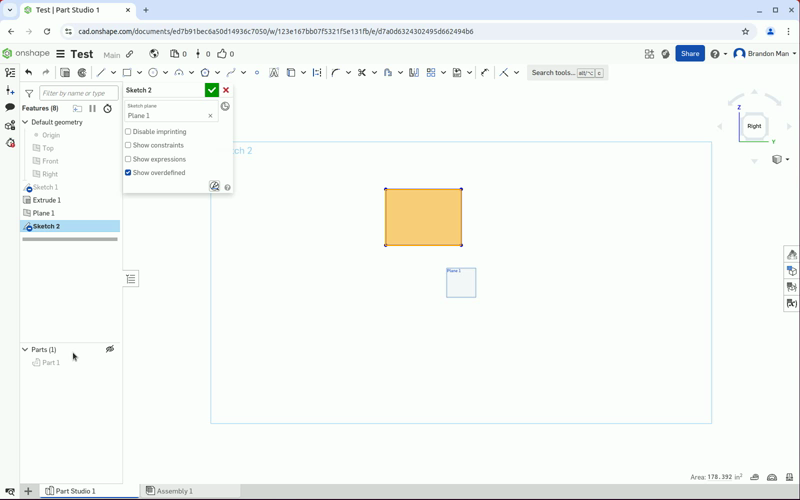
key(shift+e)
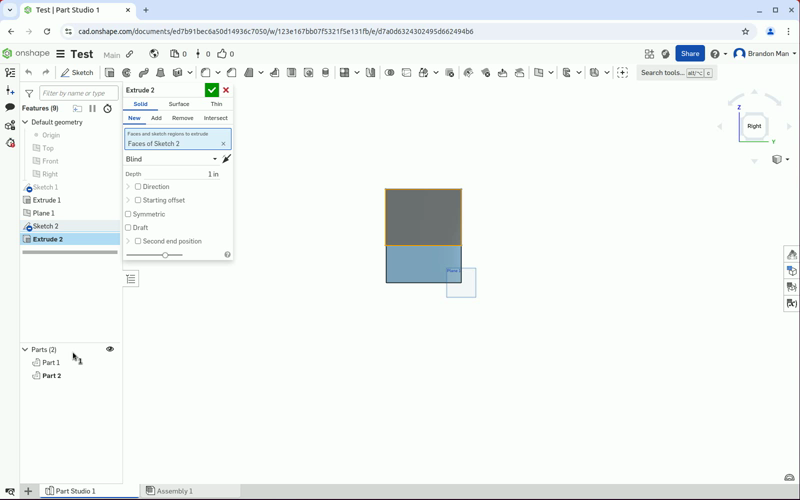
mouse_move(143, 106)
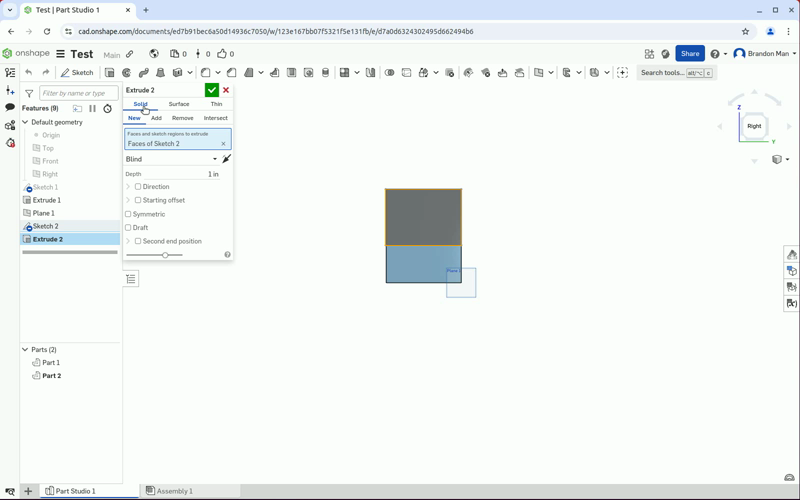
click(143, 106)
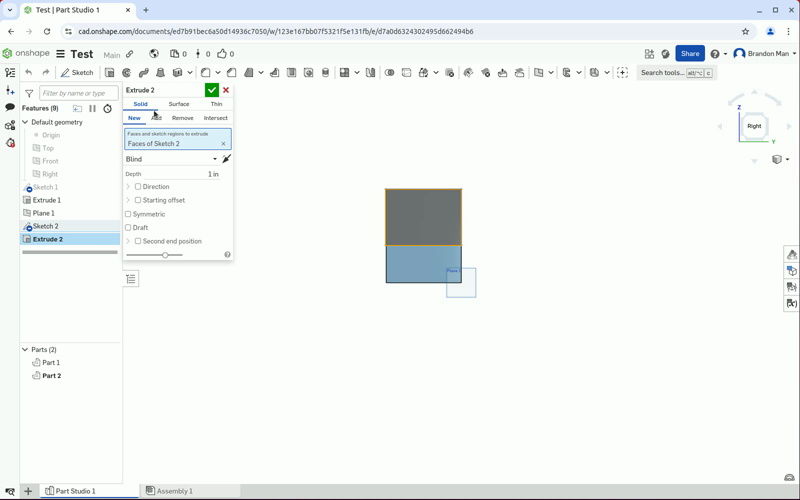
mouse_move(186, 120)
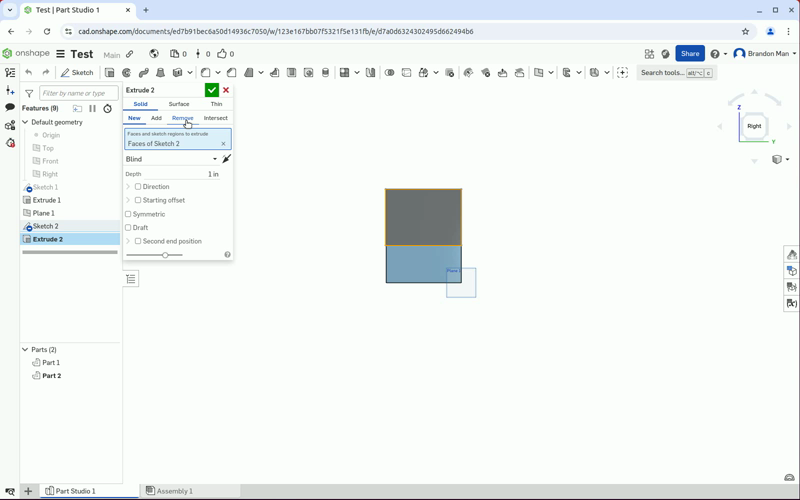
click(186, 120)
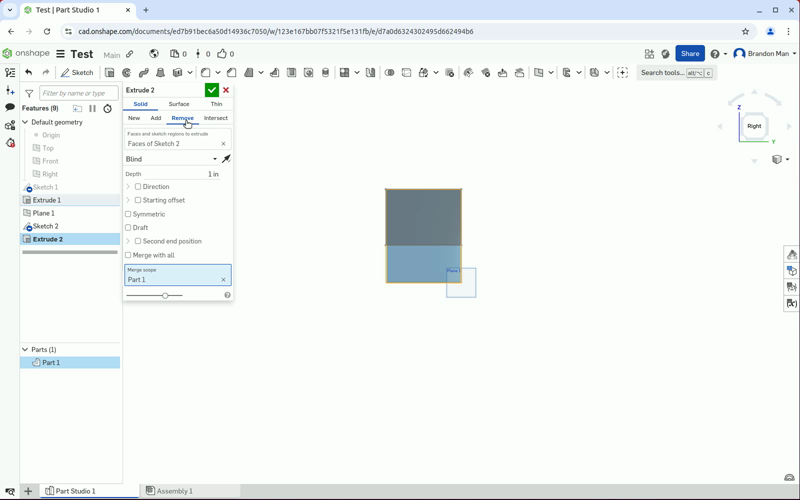
key(tab, 4)
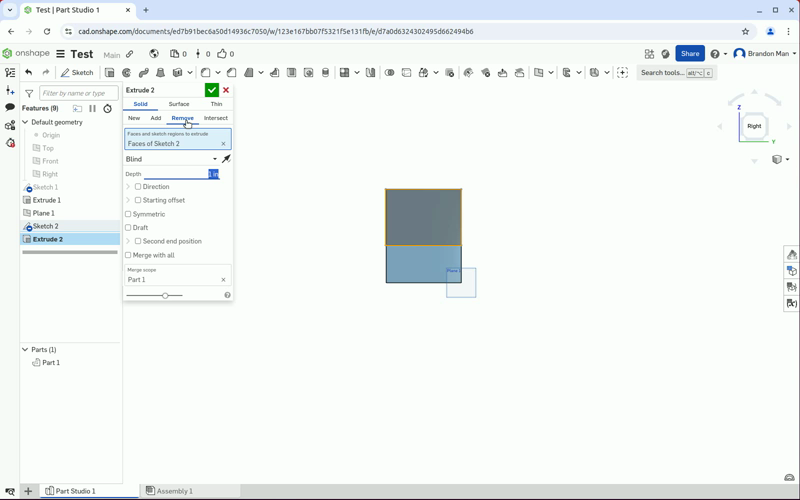
text(7.703)
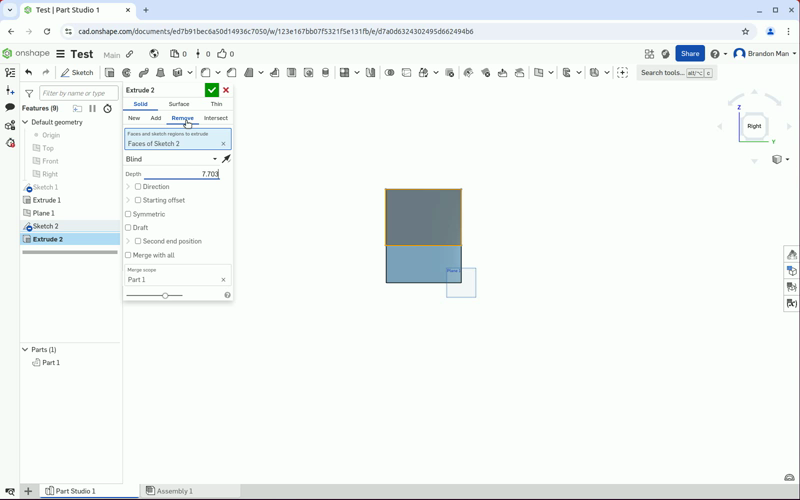
key(tab, 6)
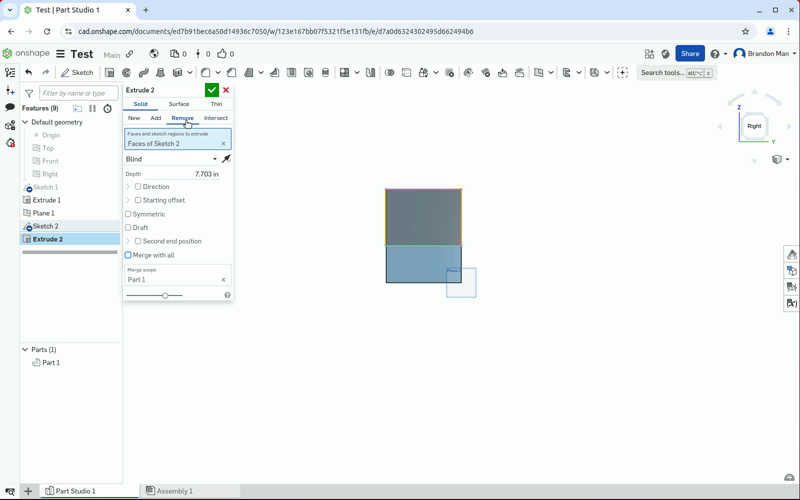
key(space)
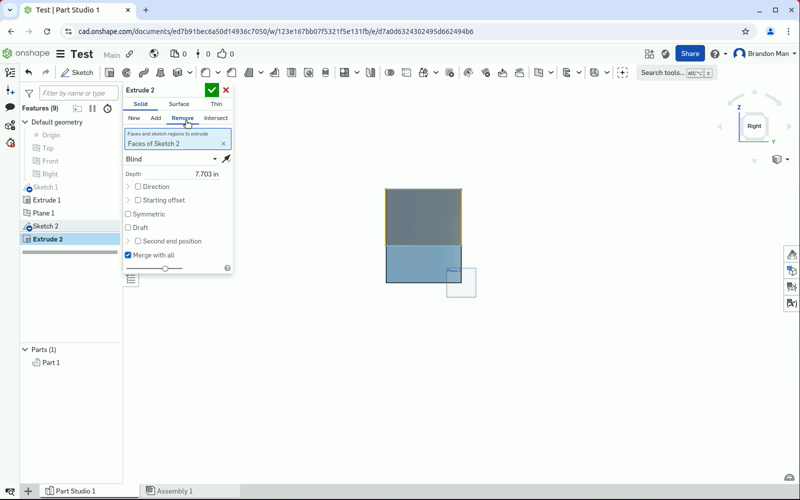
key(enter)
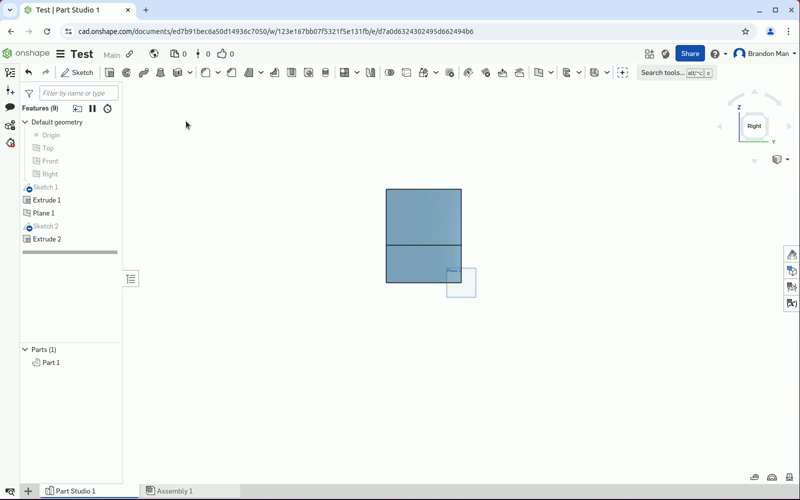
key(shift+h)
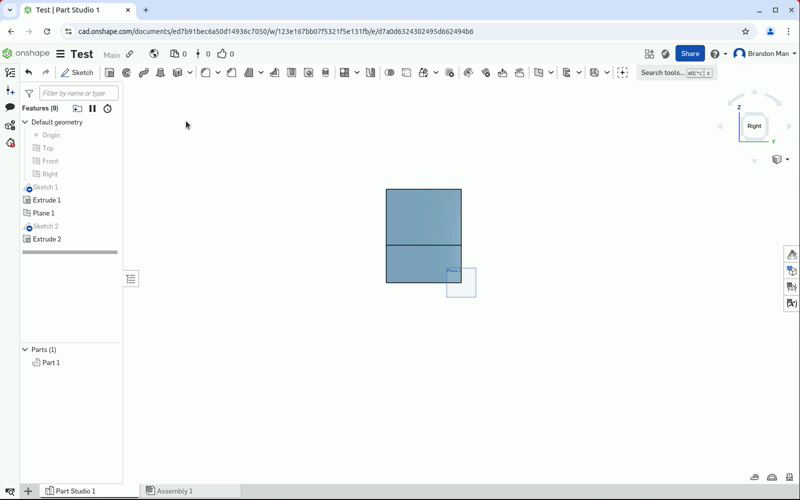
key(shift+h)
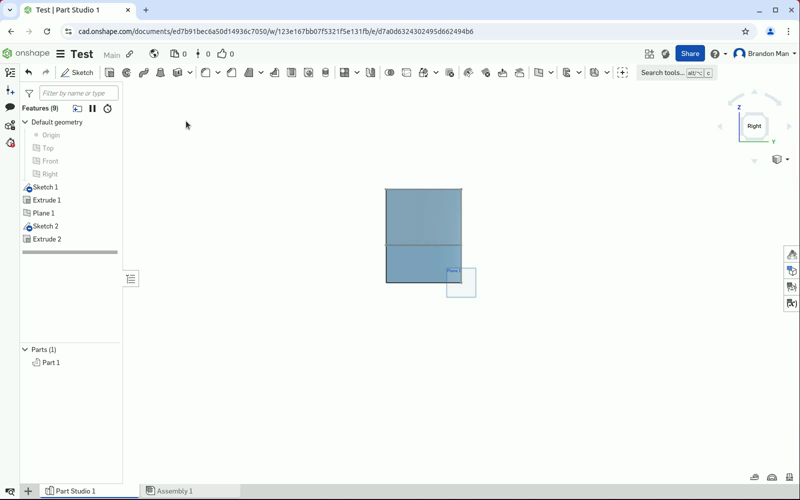
key(shift+7)
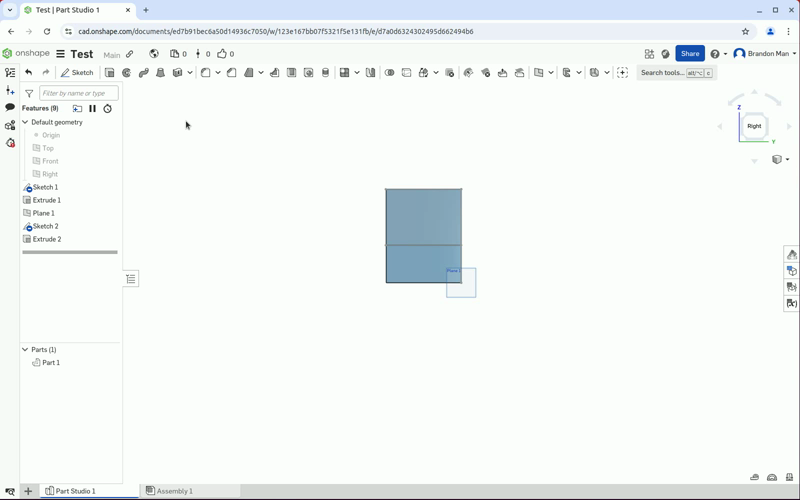
key(right, 2)
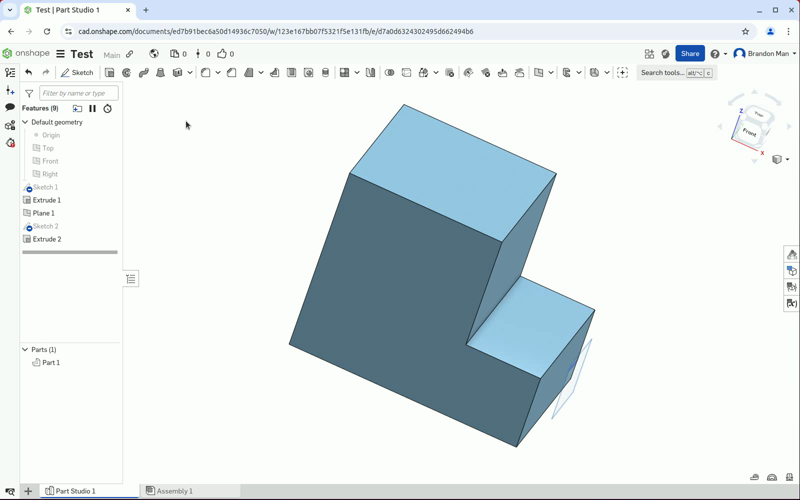
key(down, 2)
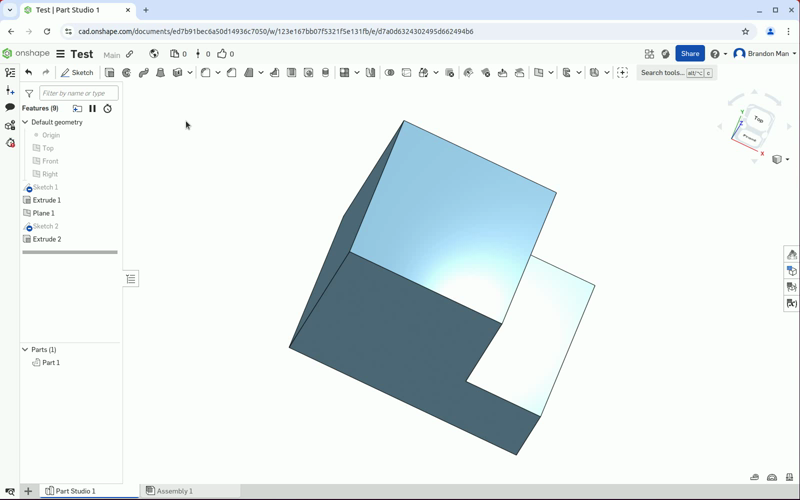
key(up, 2)
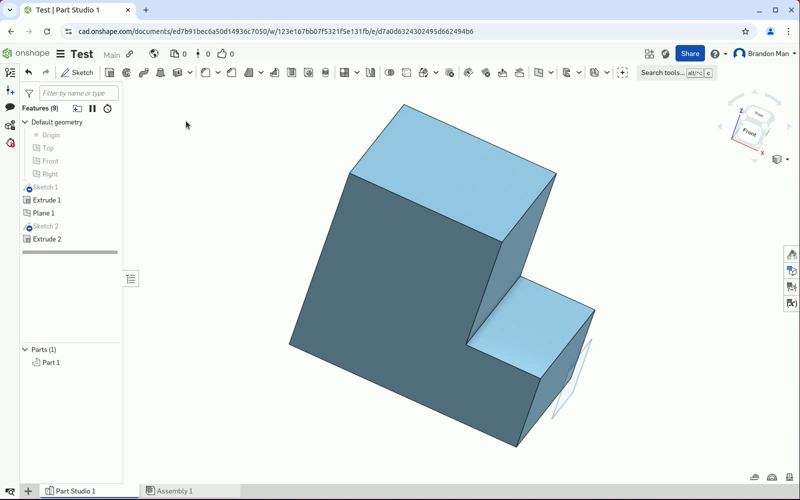
key(left, 2)
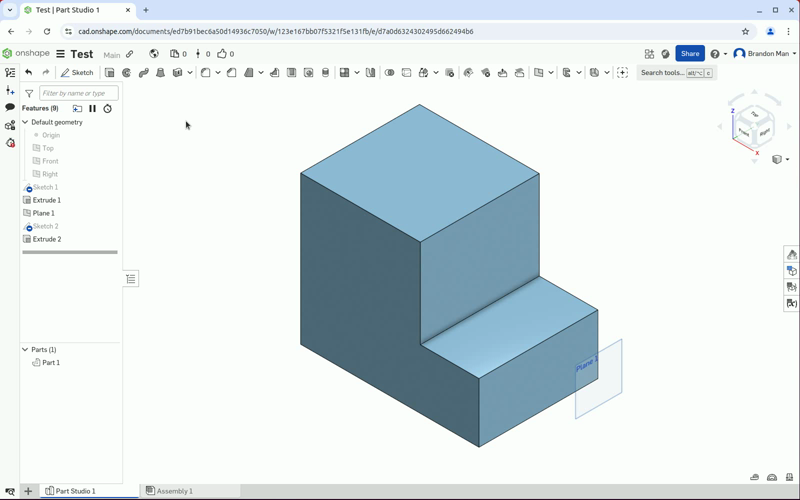
mouse_move(73, 189)
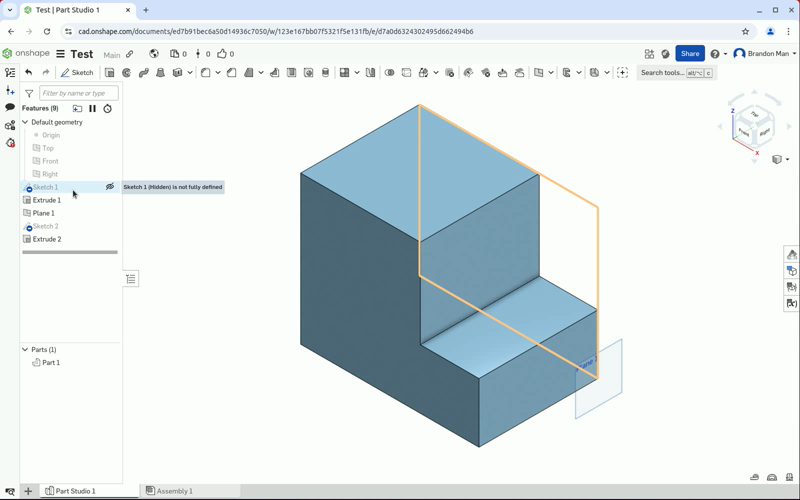
click(73, 189)